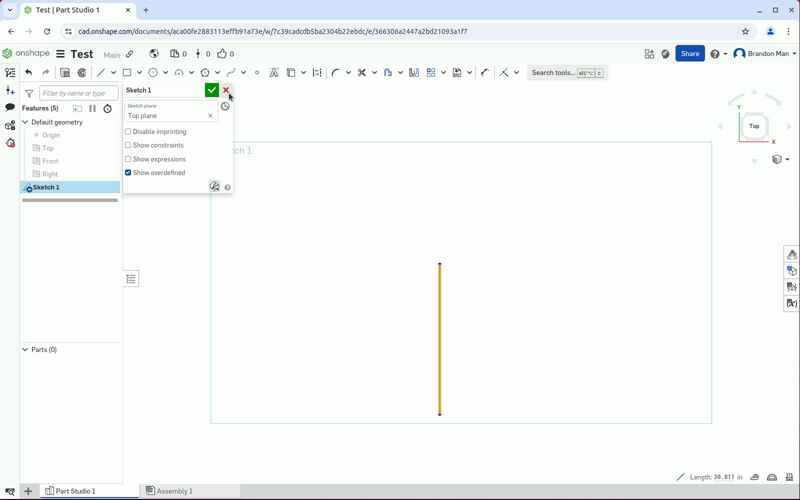
key(shift+h)
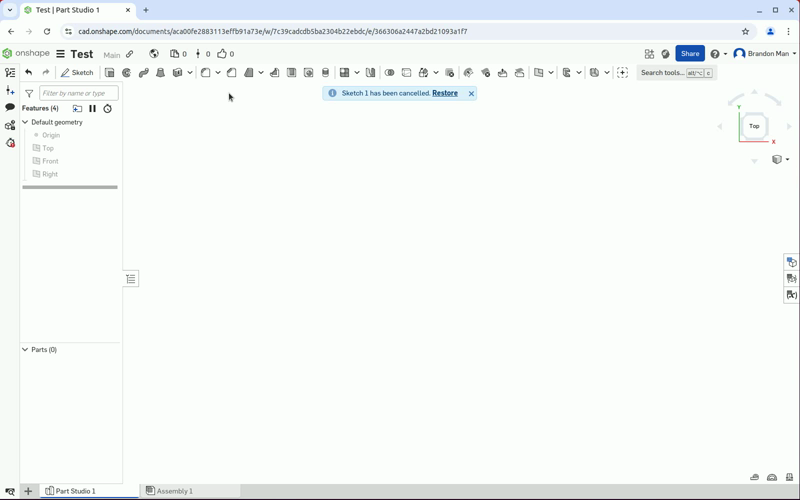
mouse_move(73, 352)
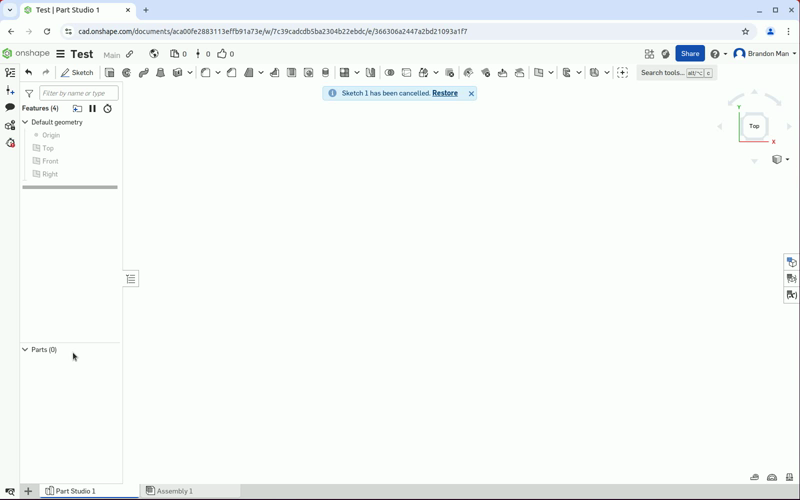
key(y)
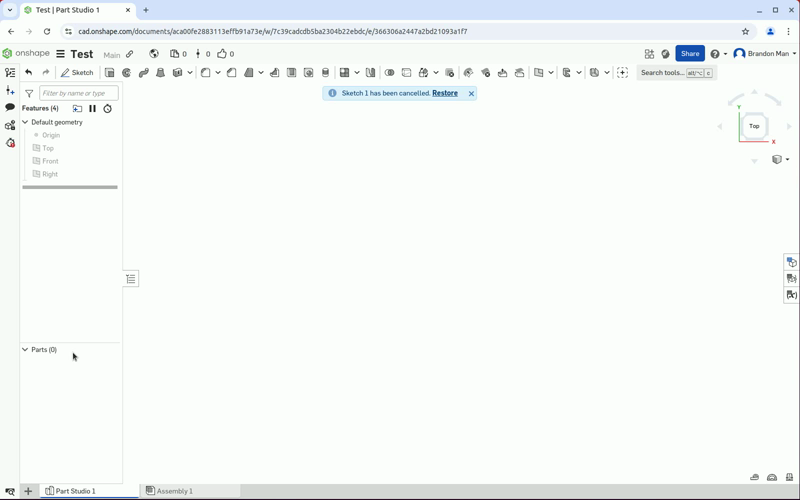
key(shift+p)
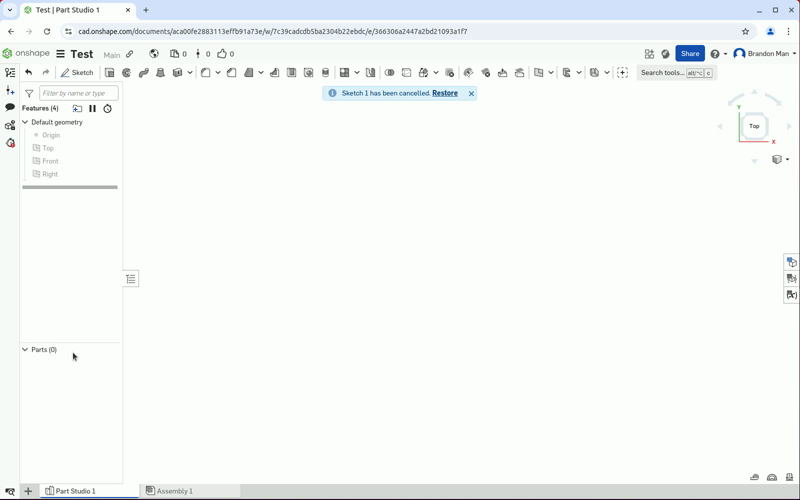
key(space)
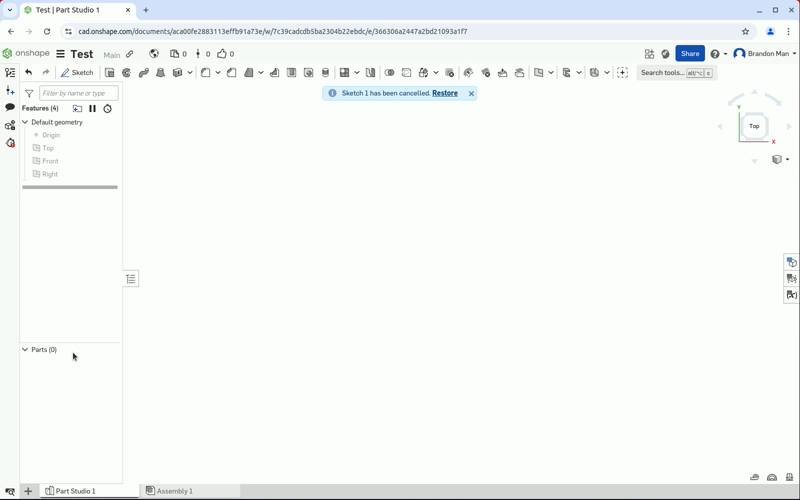
key_down(shift)
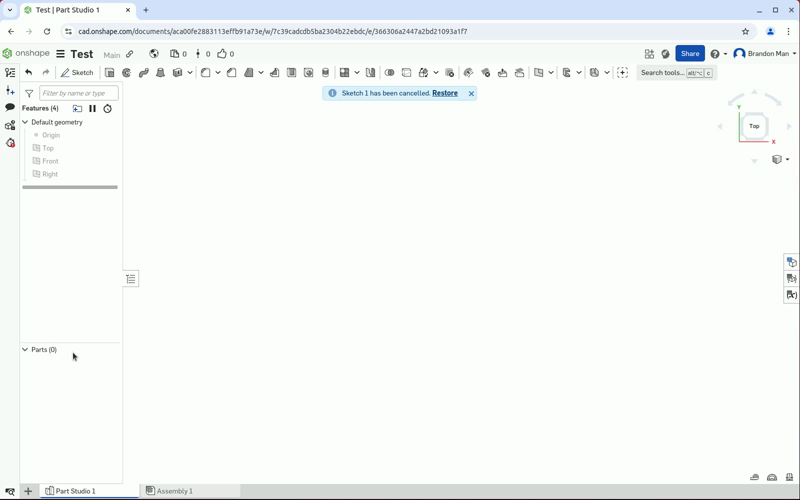
key(up)
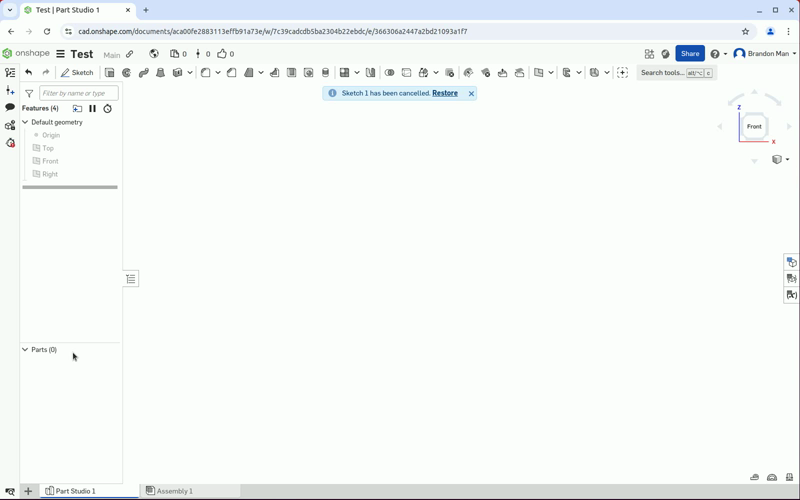
key_up(shift)
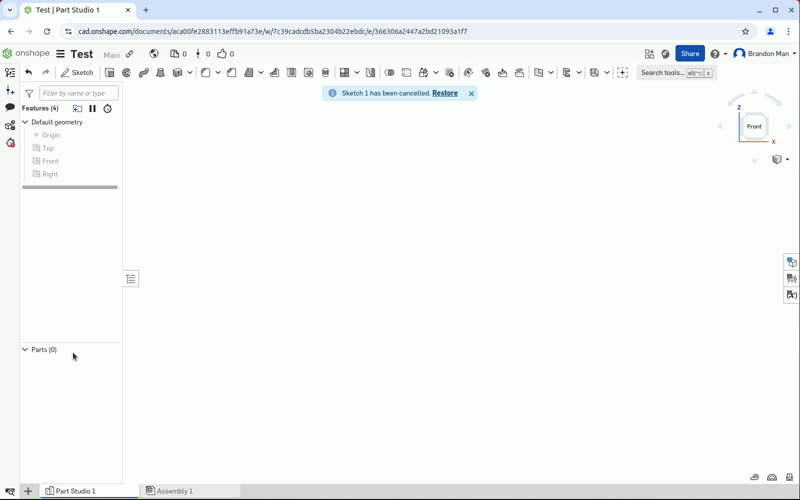
key(space)
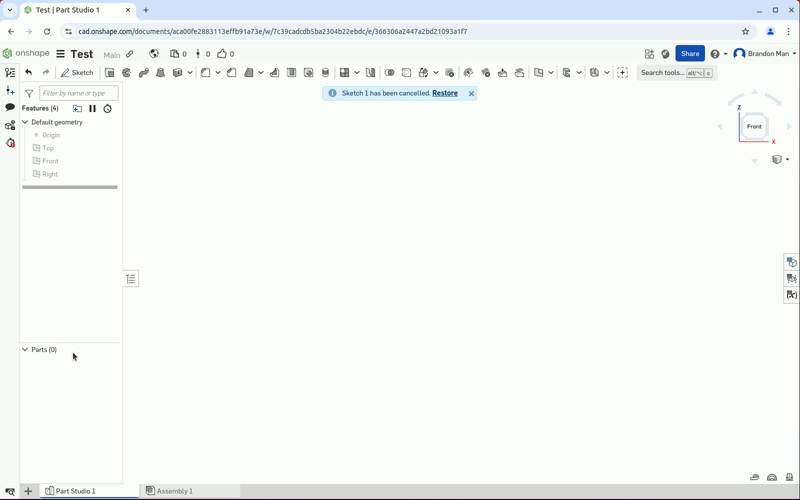
key_down(shift)
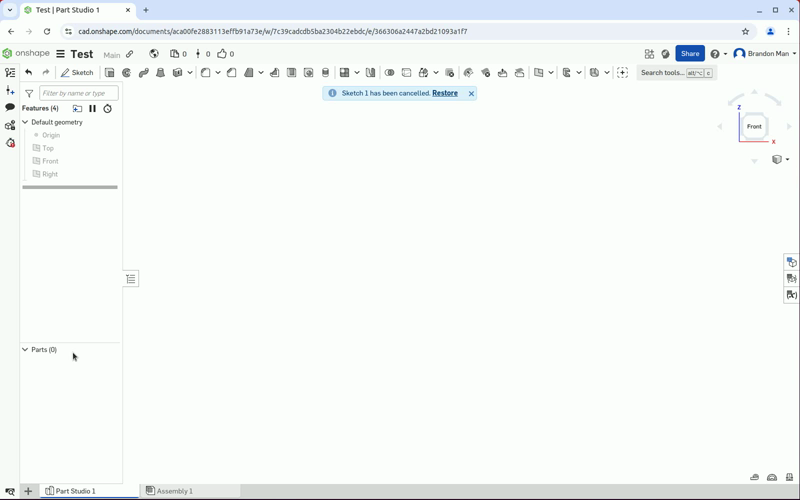
key(left)
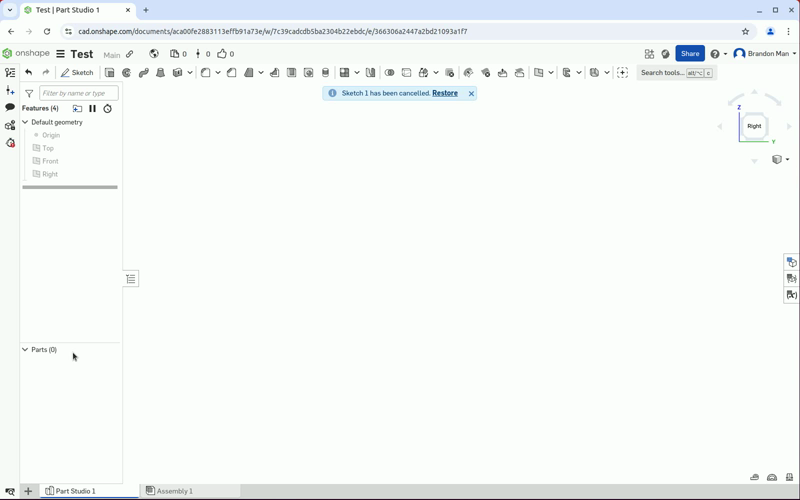
key_up(shift)
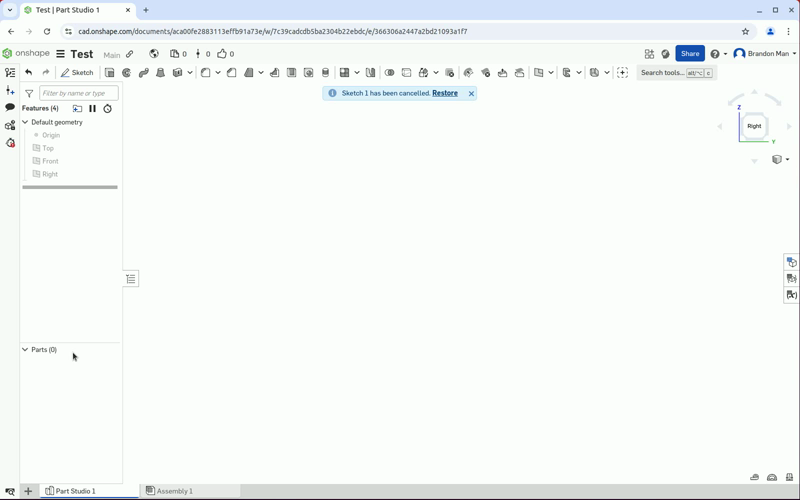
mouse_move(73, 352)
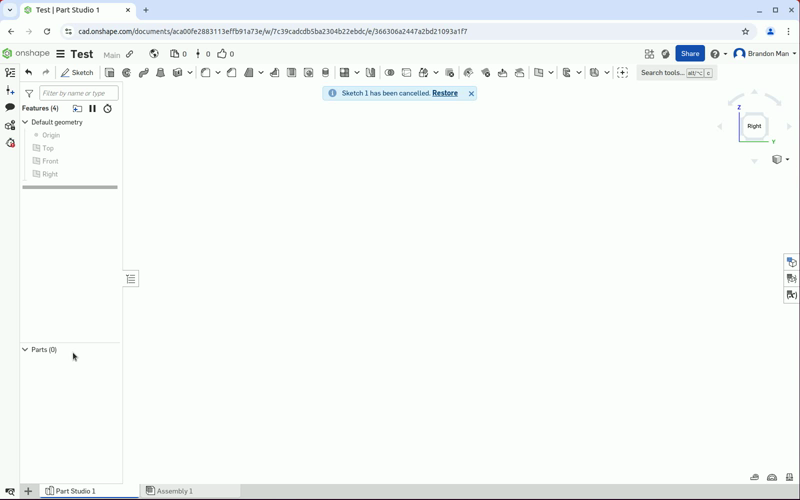
key(shift+y)
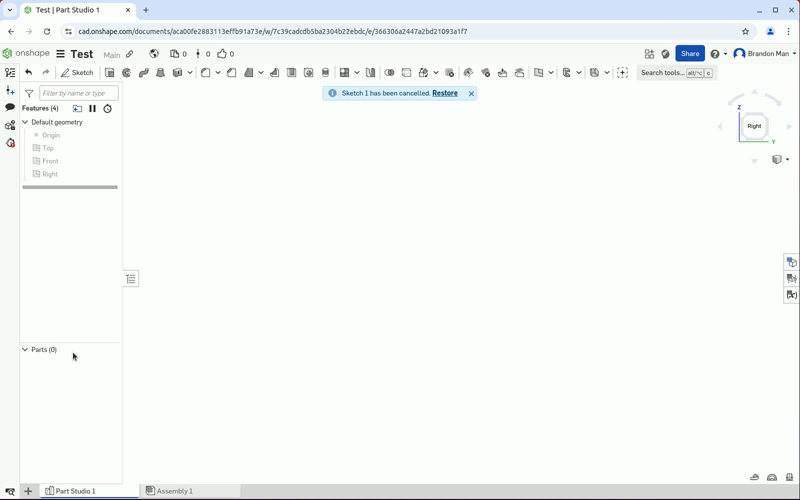
key(shift+s)
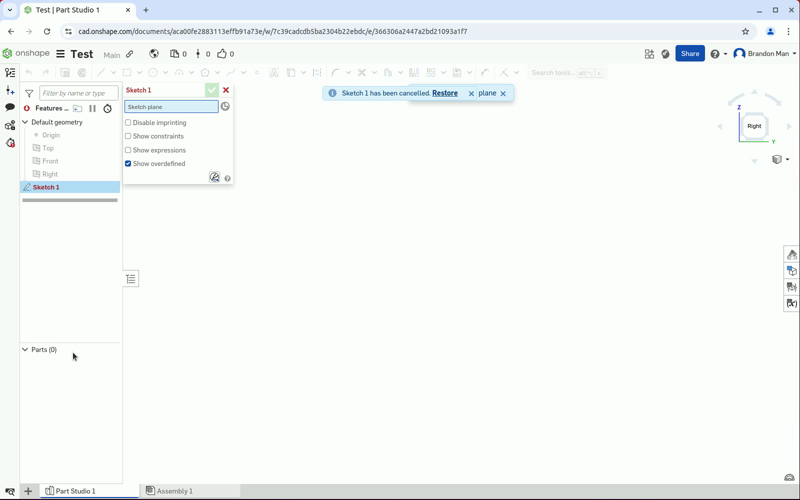
mouse_move(73, 176)
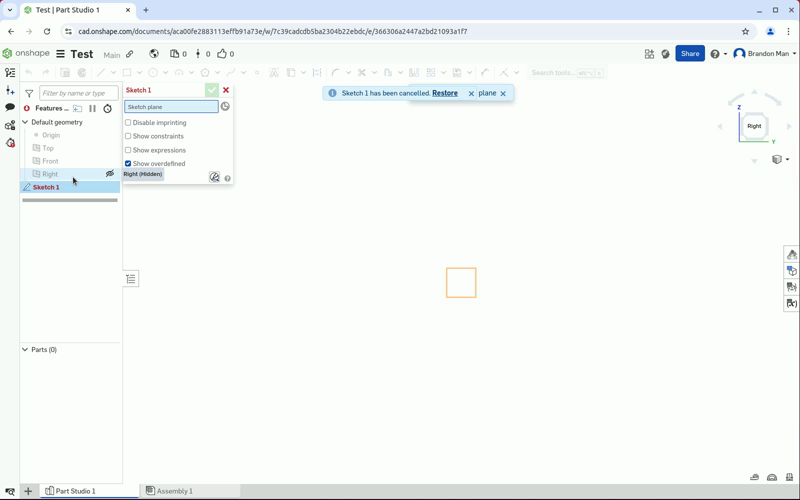
click(73, 176)
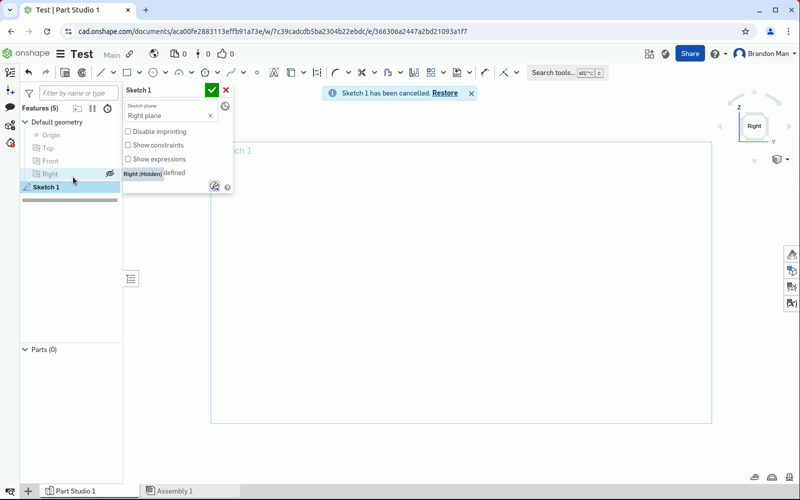
mouse_move(73, 352)
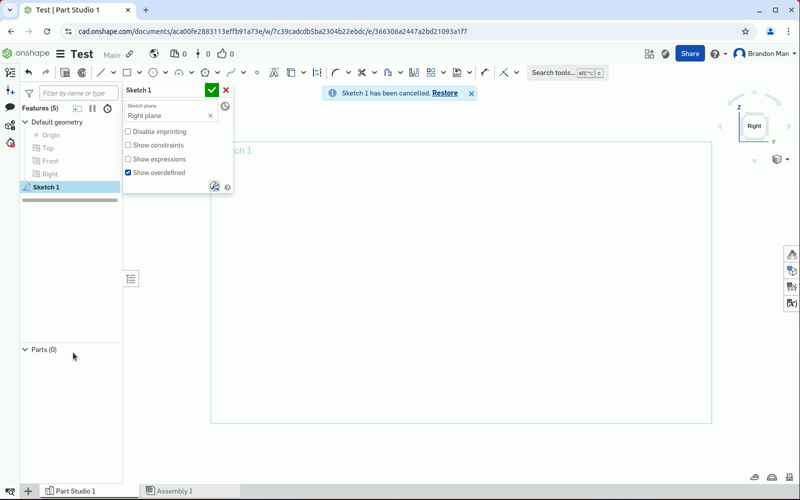
key(y)
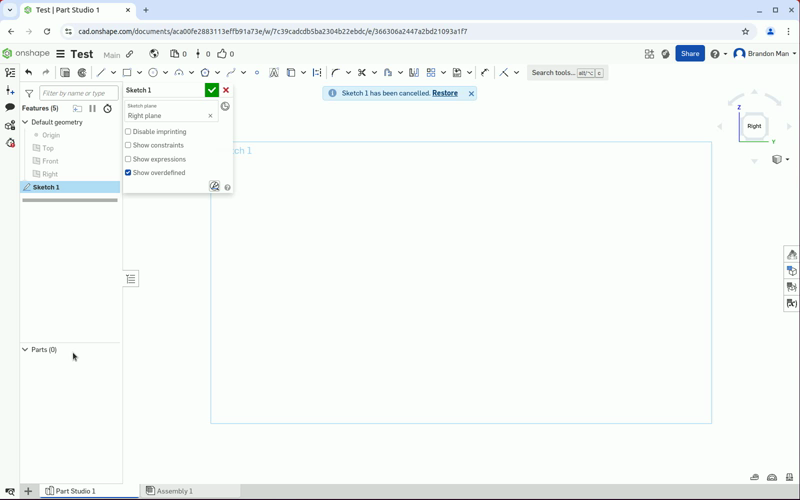
key(l)
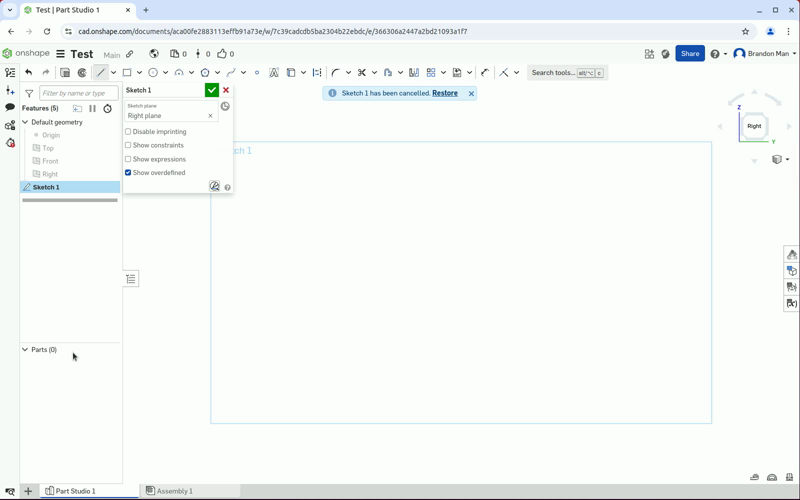
key_down(shift)
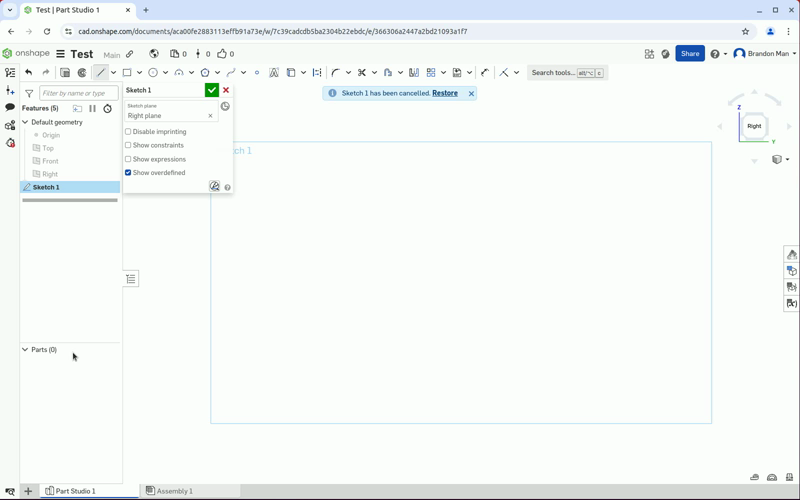
mouse_move(398, 335)
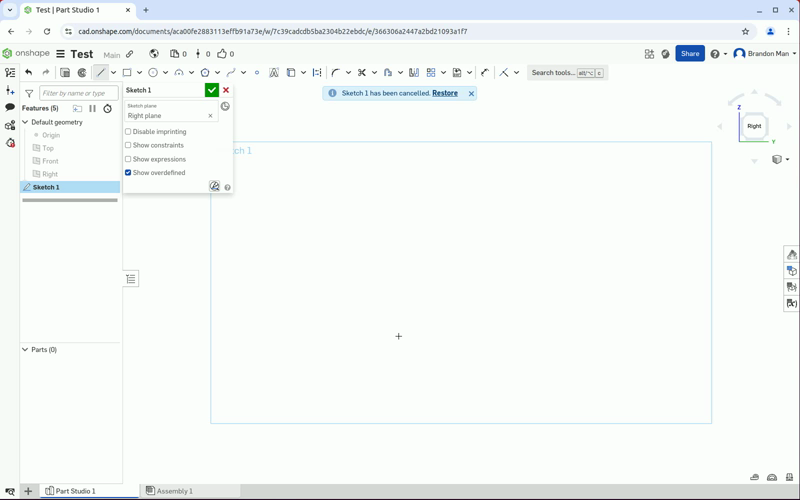
click(398, 335)
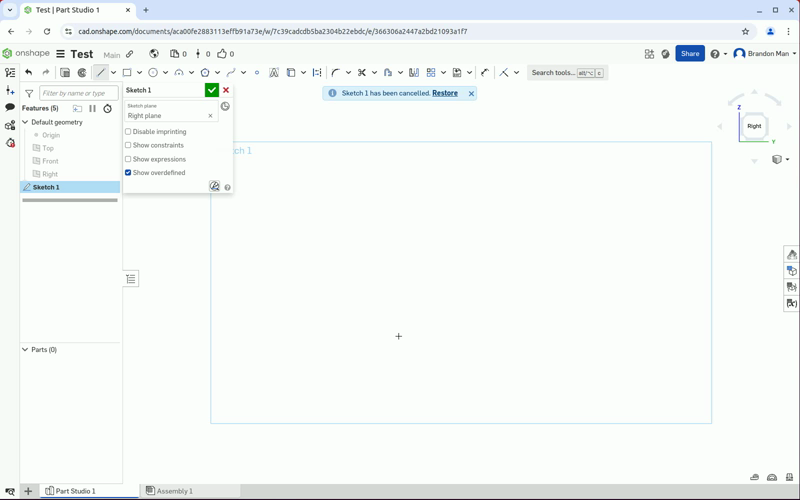
key_up(shift)
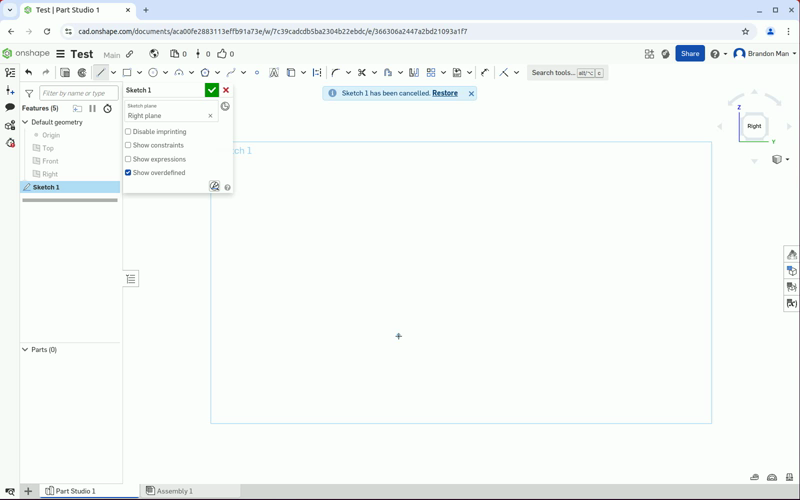
key_down(shift)
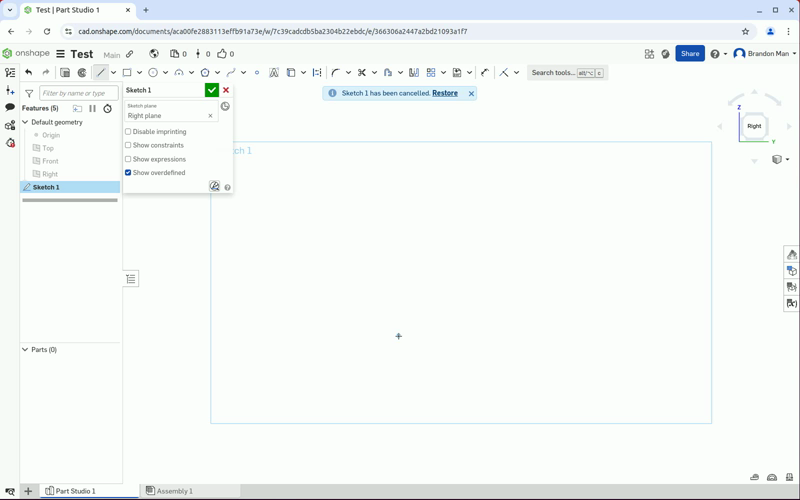
mouse_move(428, 335)
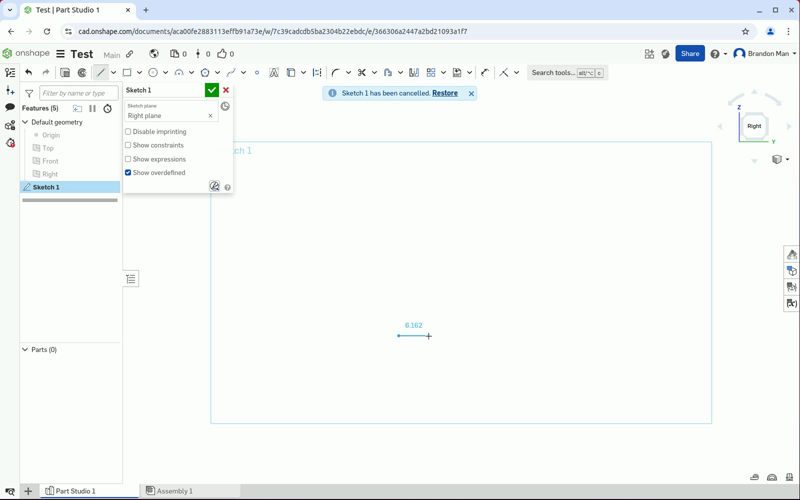
mouse_move(452, 335)
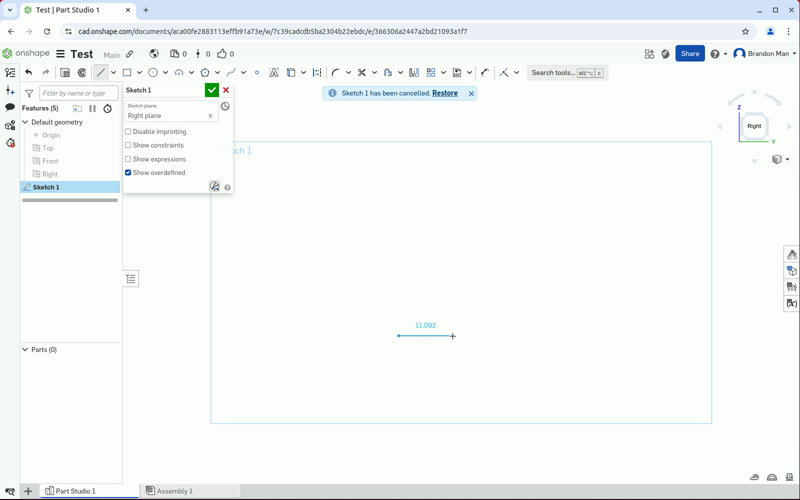
click(452, 335)
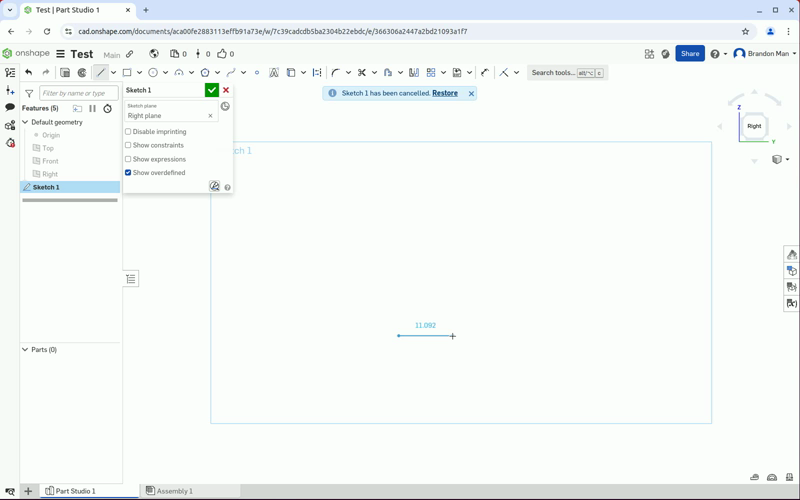
key_up(shift)
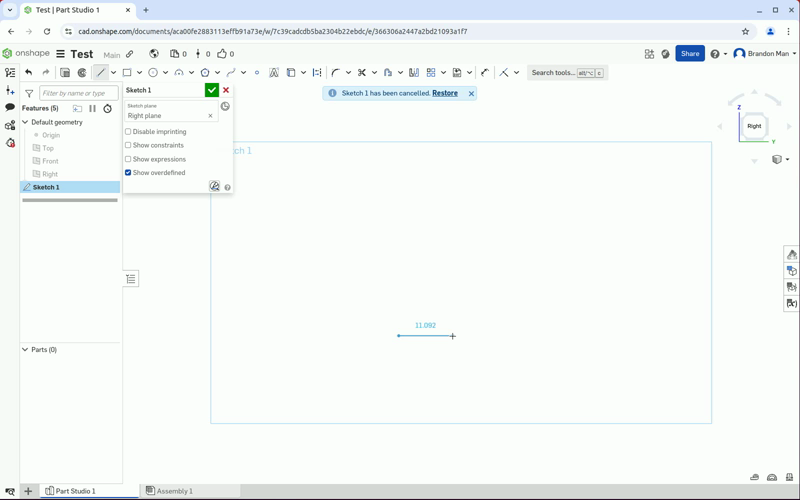
key_down(shift)
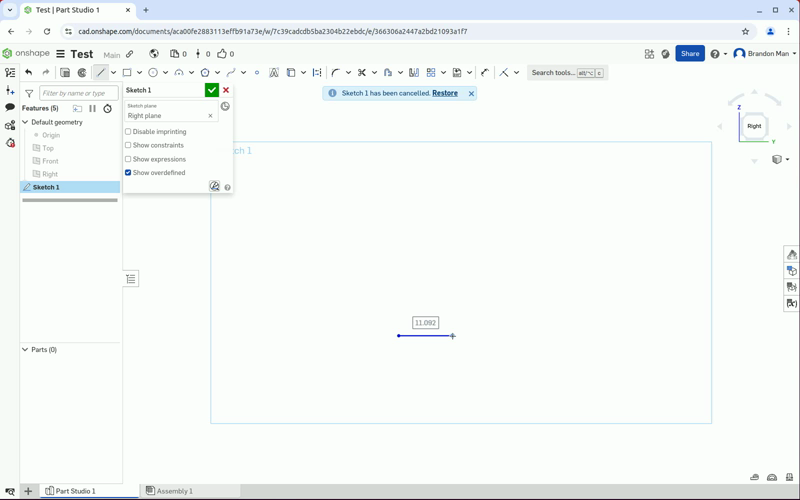
mouse_move(482, 335)
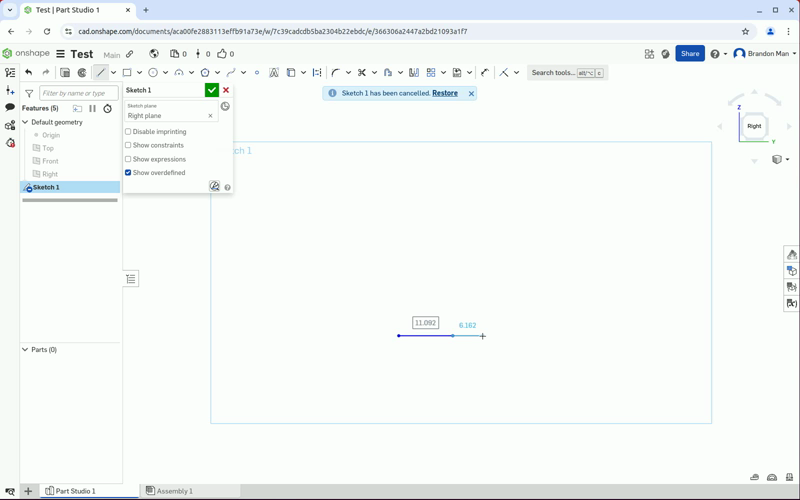
mouse_move(490, 335)
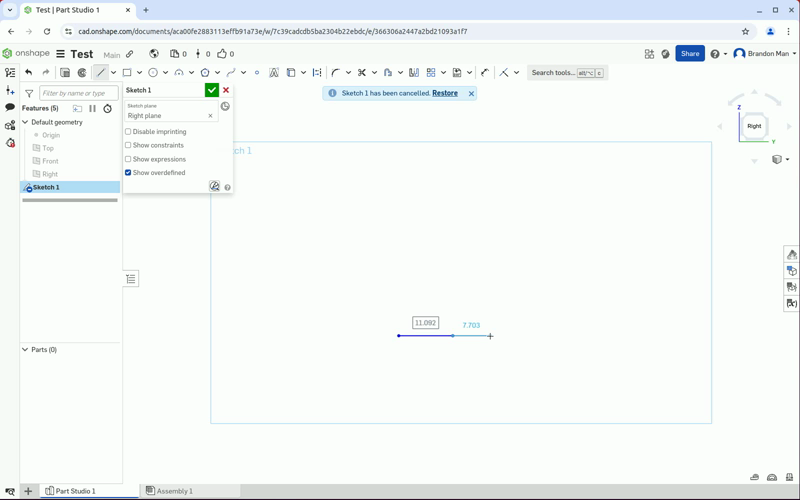
click(490, 335)
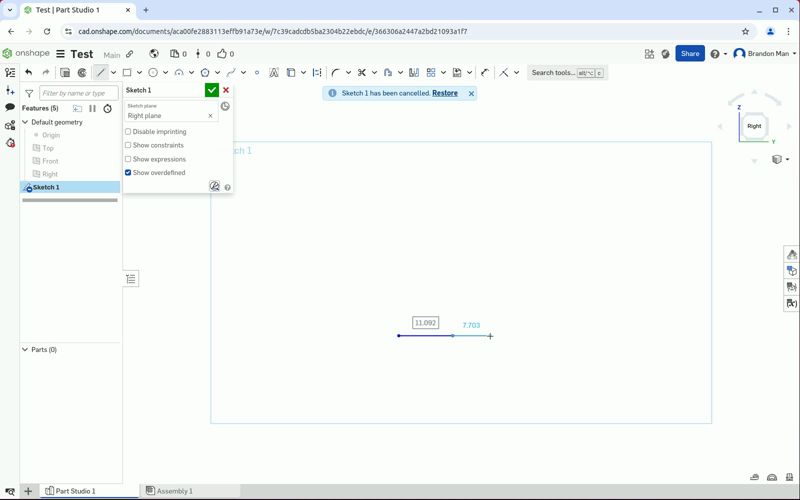
key_up(shift)
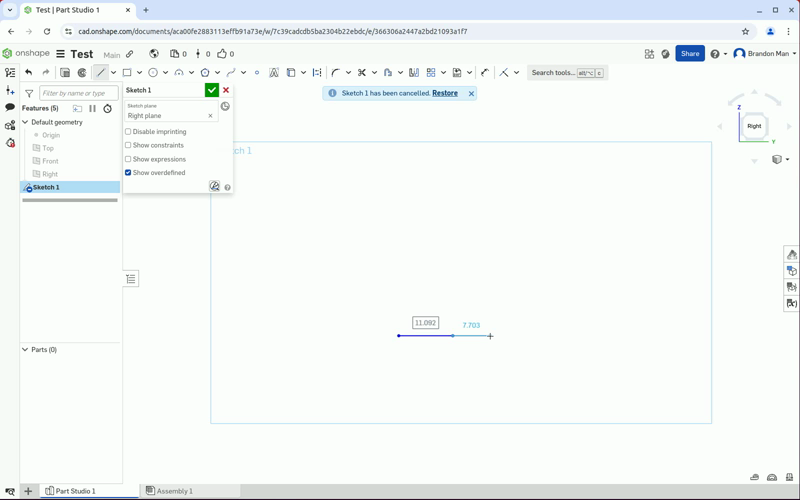
key_down(shift)
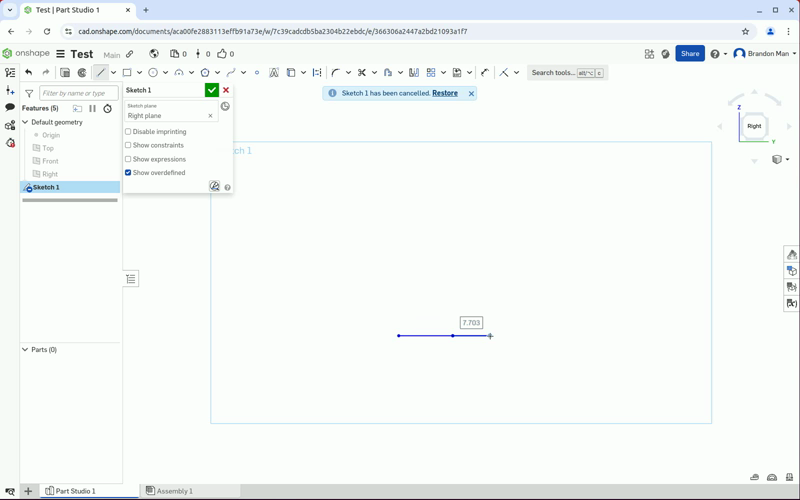
mouse_move(520, 335)
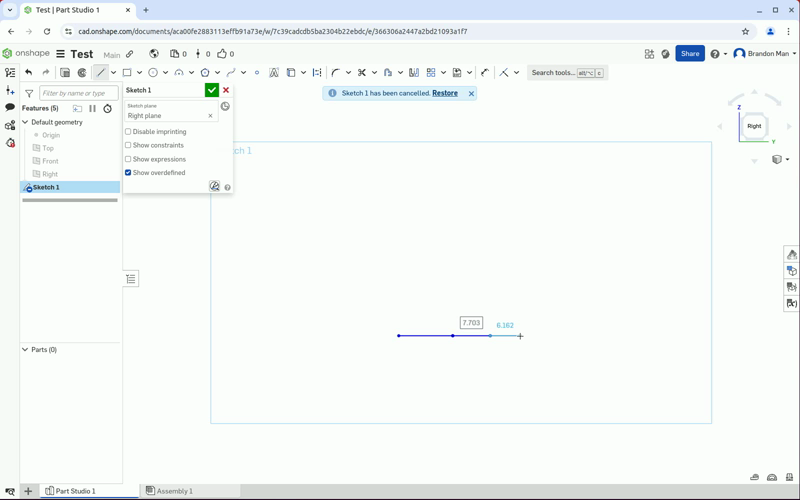
mouse_move(490, 282)
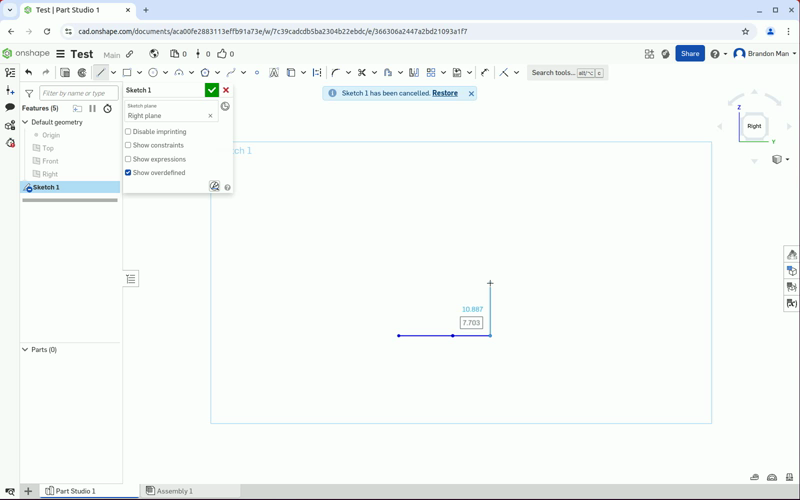
click(490, 282)
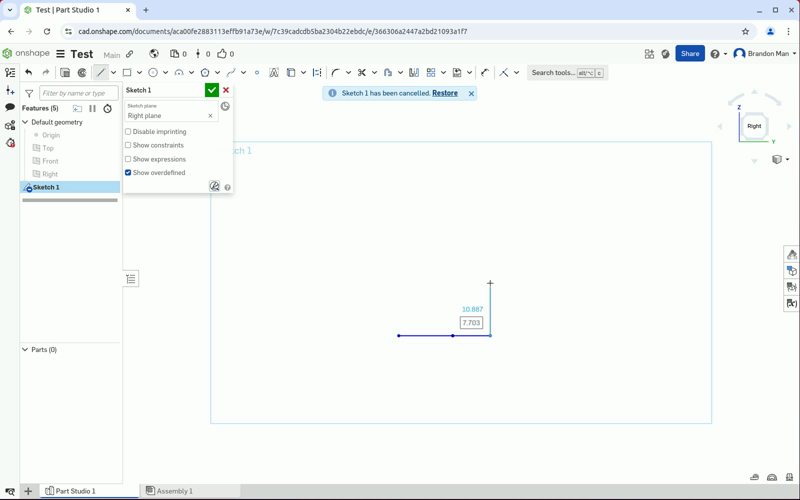
key_up(shift)
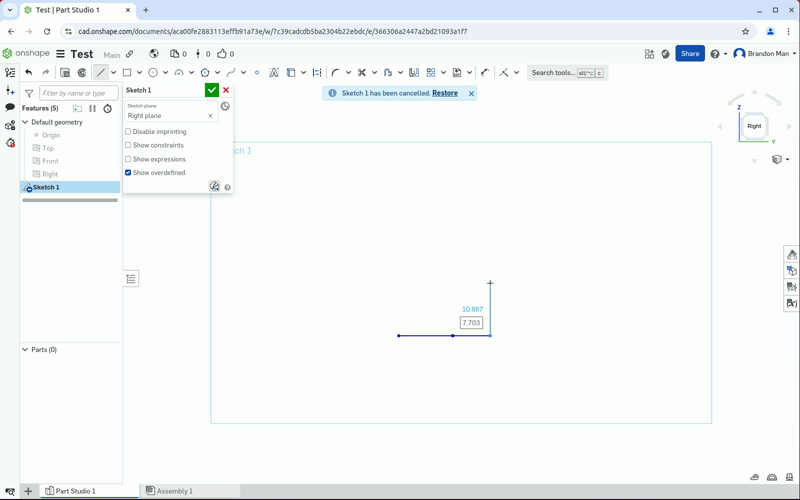
key_down(shift)
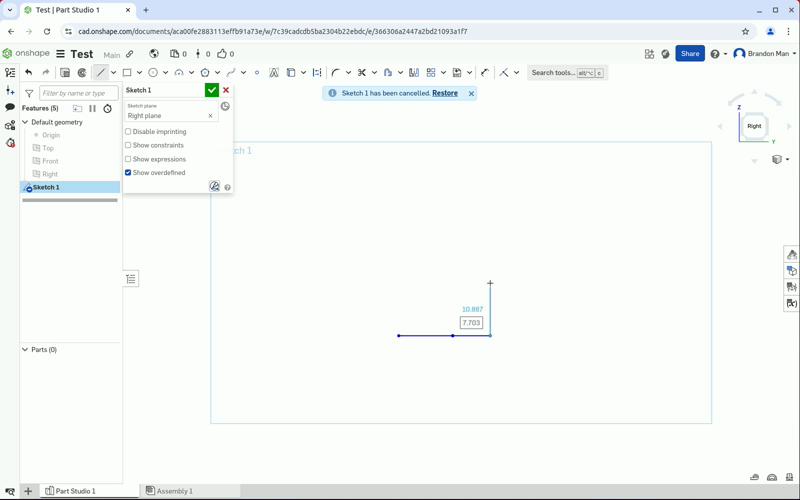
mouse_move(520, 282)
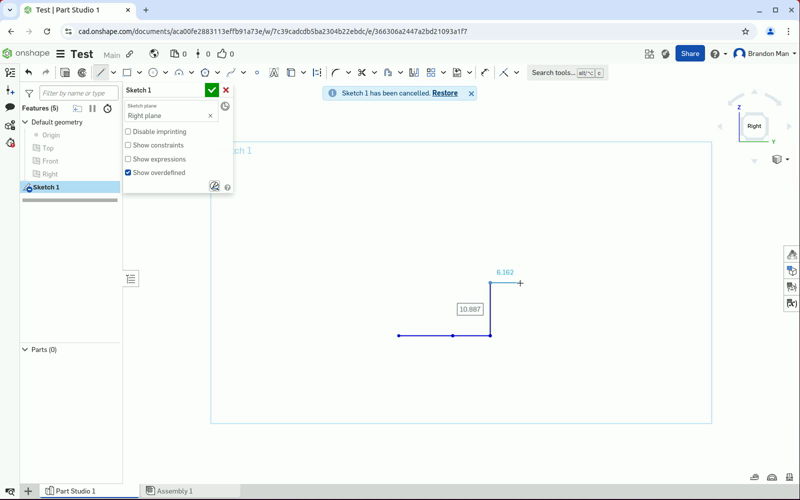
mouse_move(490, 244)
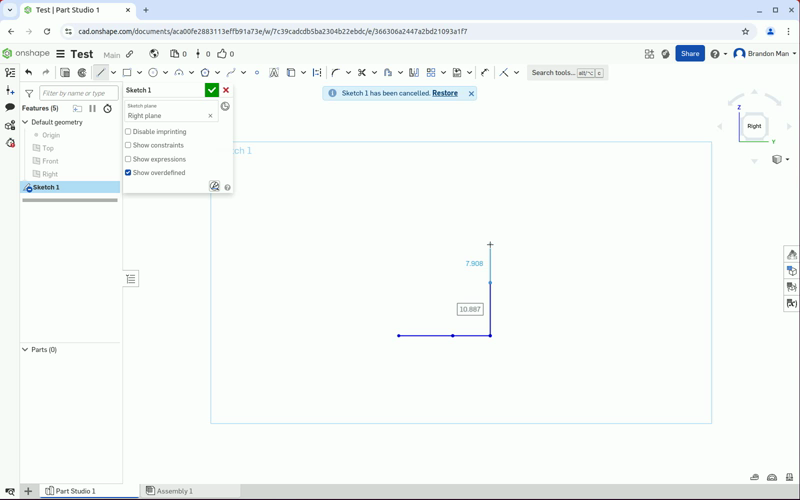
click(490, 244)
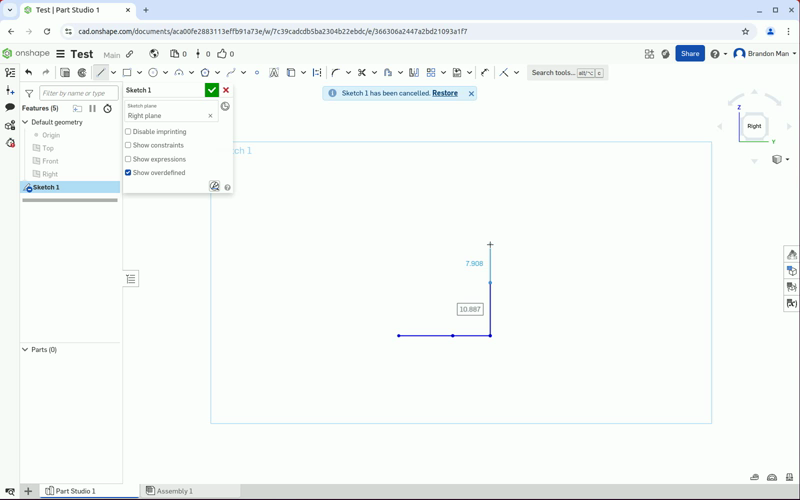
key_up(shift)
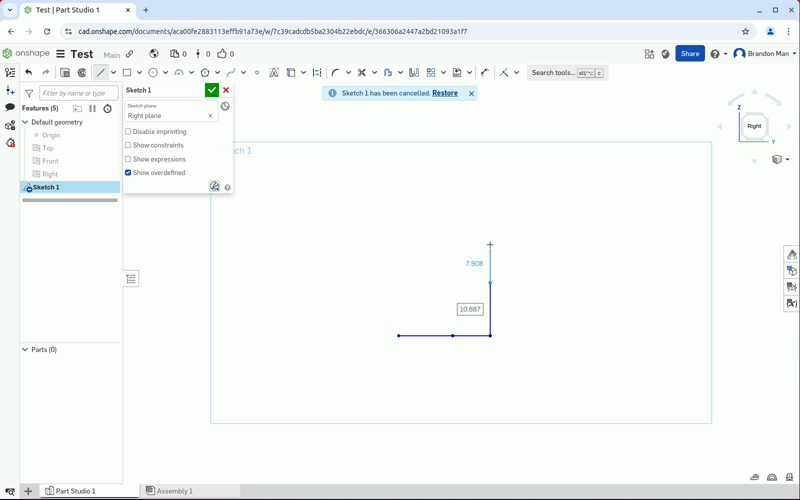
key_down(shift)
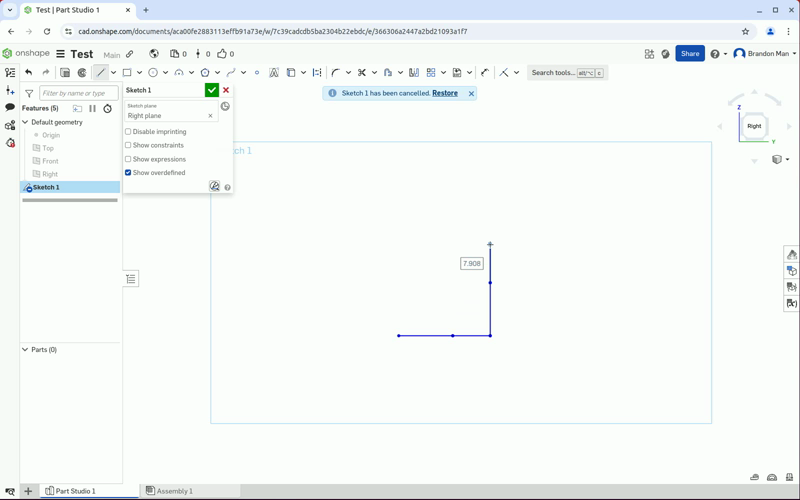
mouse_move(398, 244)
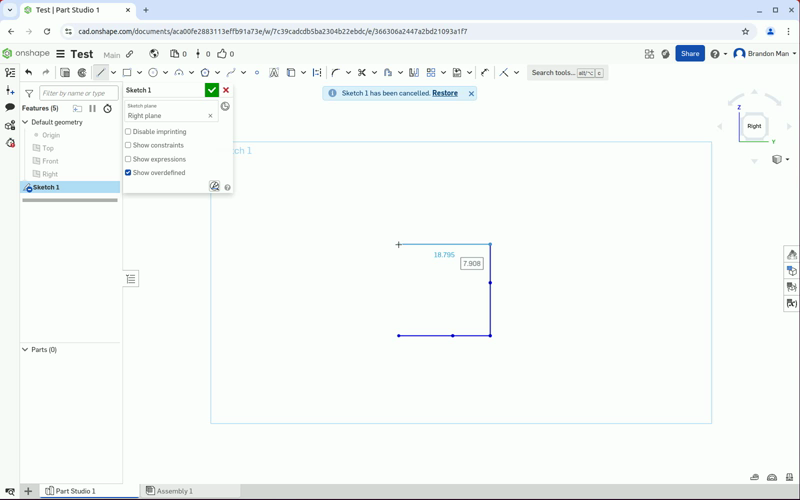
click(398, 244)
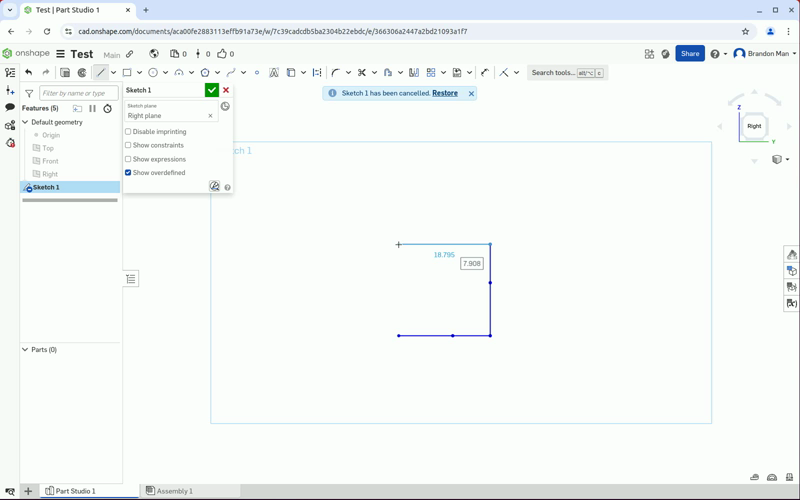
key_up(shift)
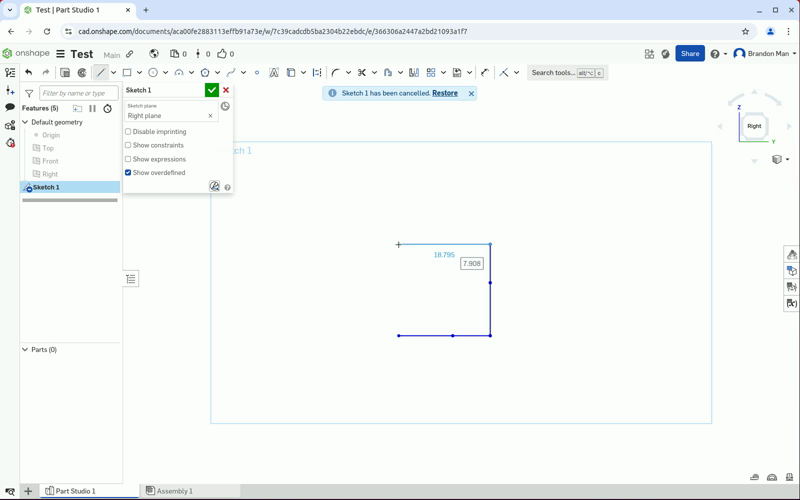
key_down(shift)
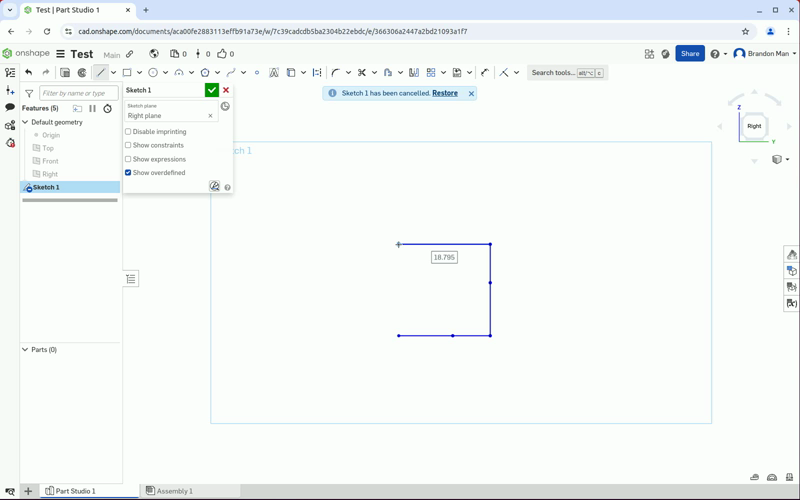
mouse_move(428, 244)
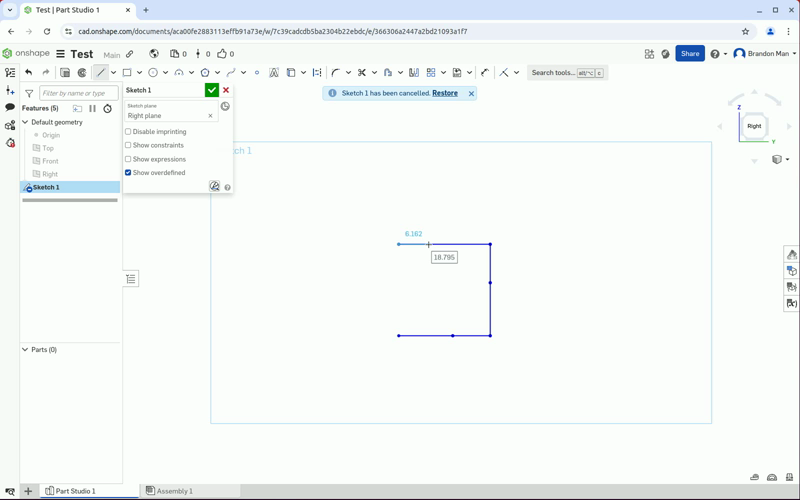
mouse_move(398, 258)
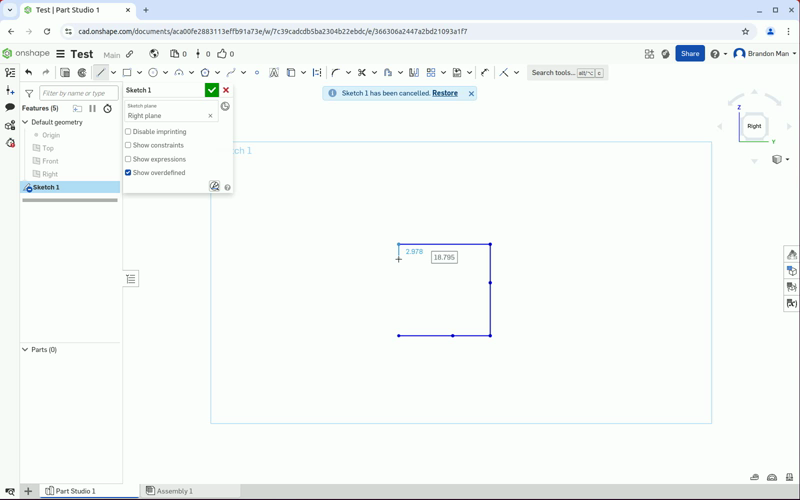
click(398, 258)
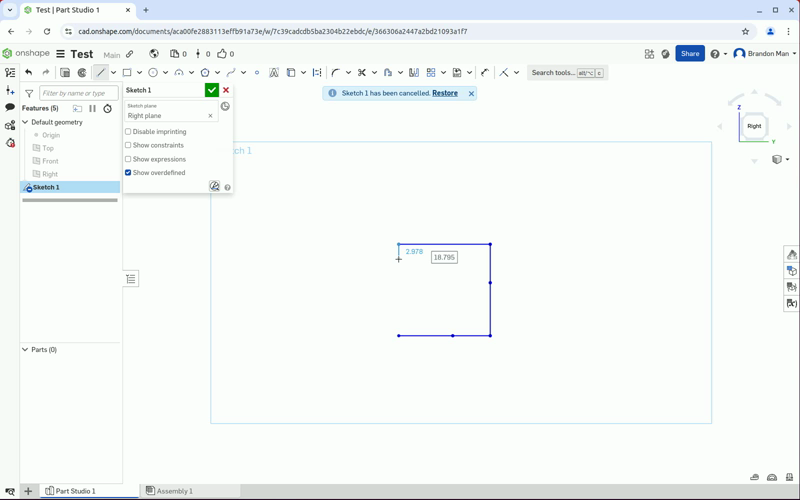
key_up(shift)
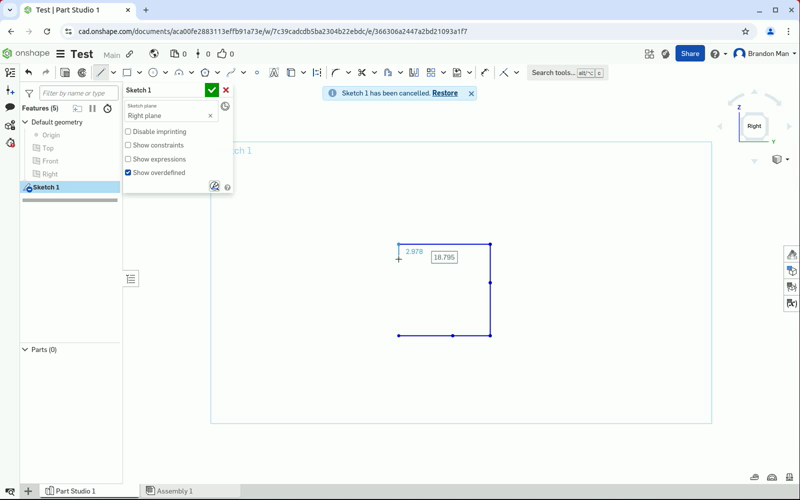
key_down(shift)
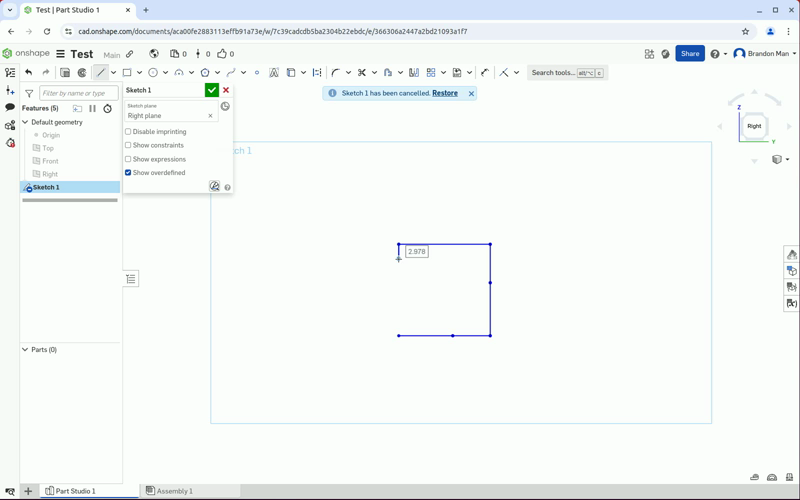
mouse_move(398, 335)
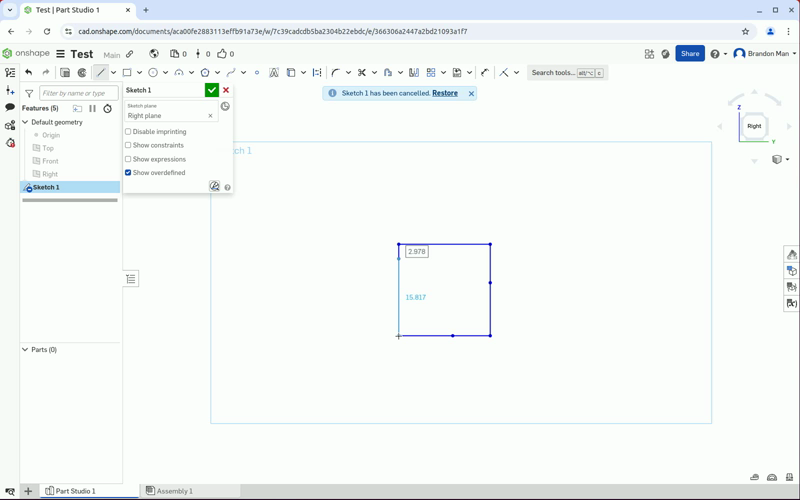
key_up(shift)
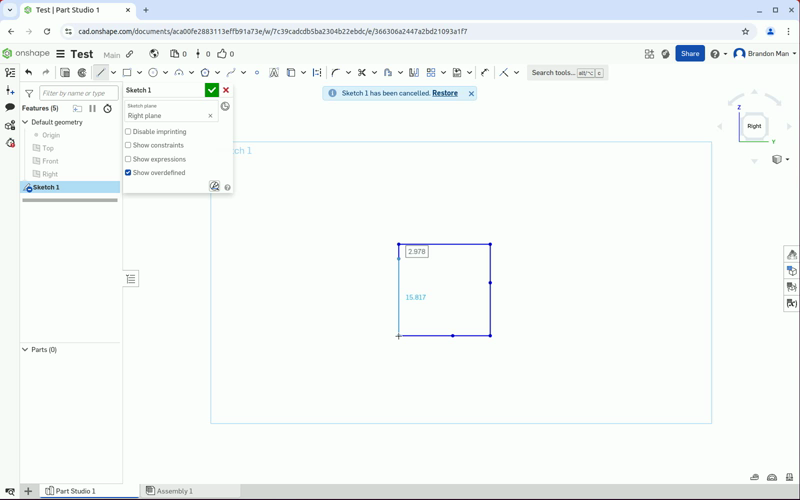
click(398, 335)
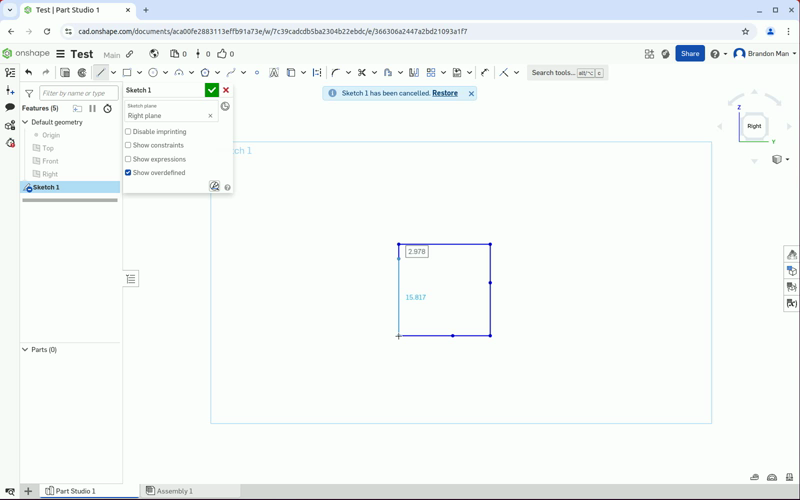
key(esc)
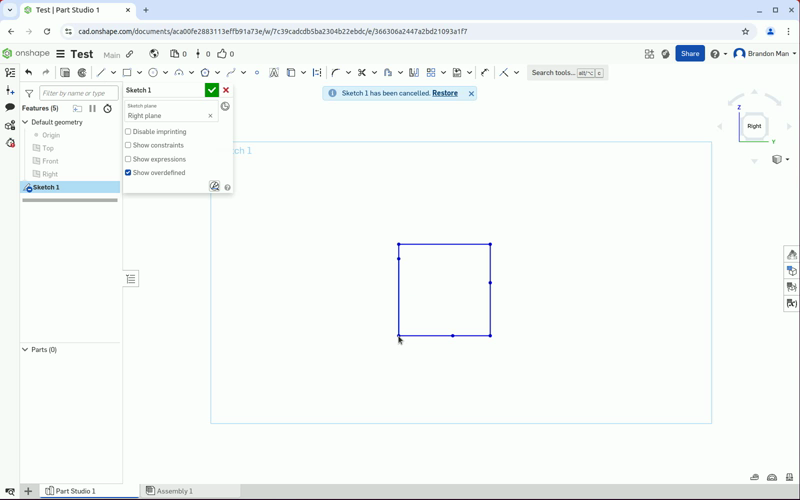
mouse_move(409, 317)
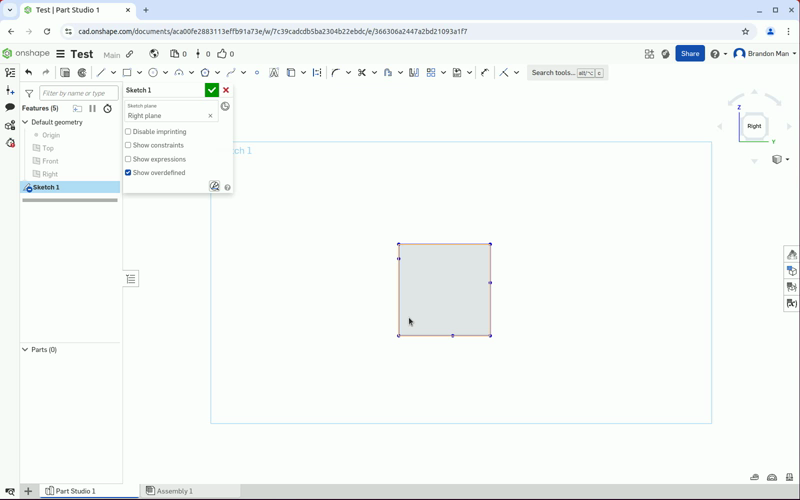
click(409, 317)
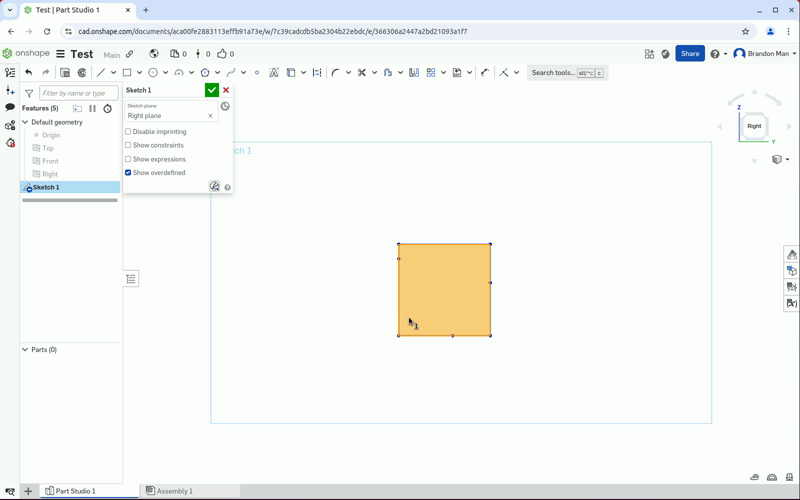
mouse_move(73, 352)
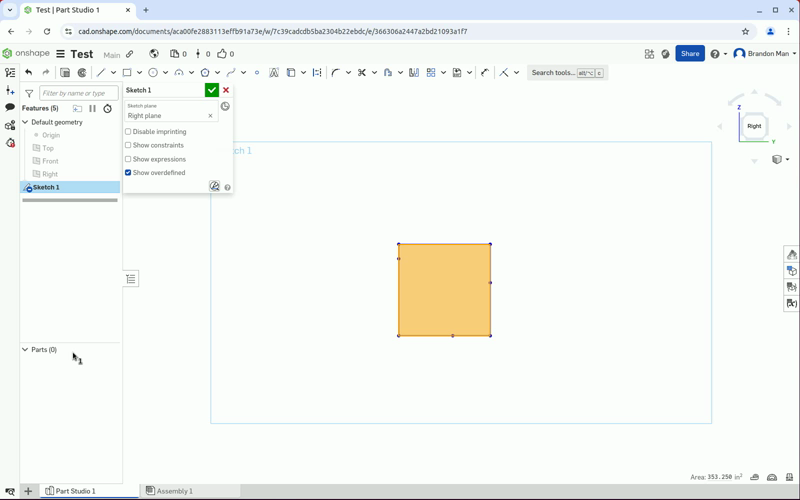
key(shift+y)
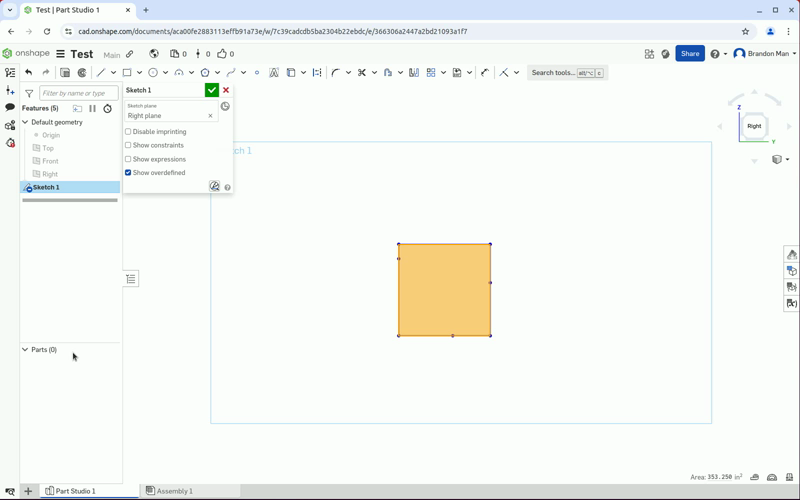
key(shift+e)
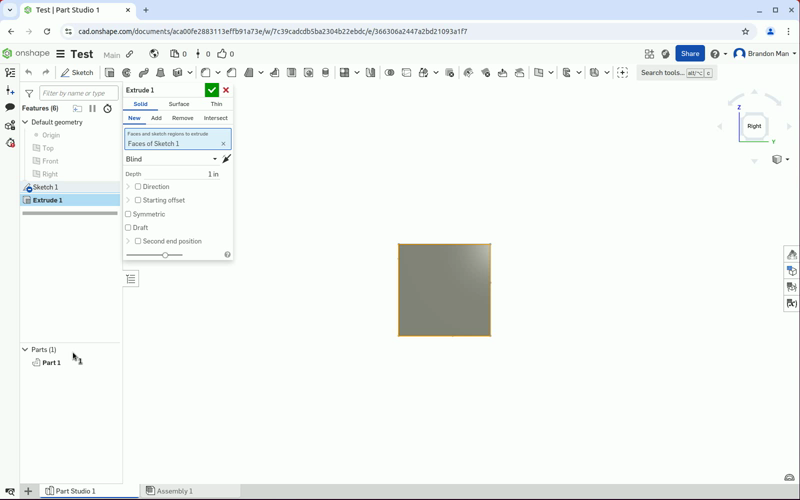
mouse_move(143, 106)
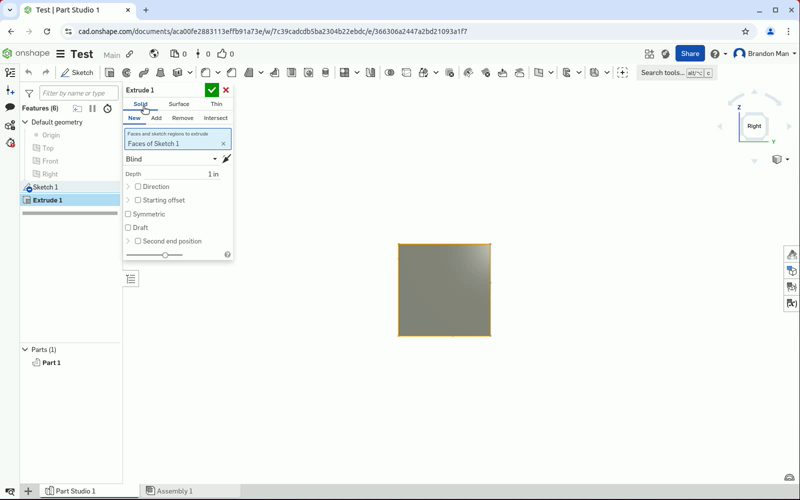
click(143, 106)
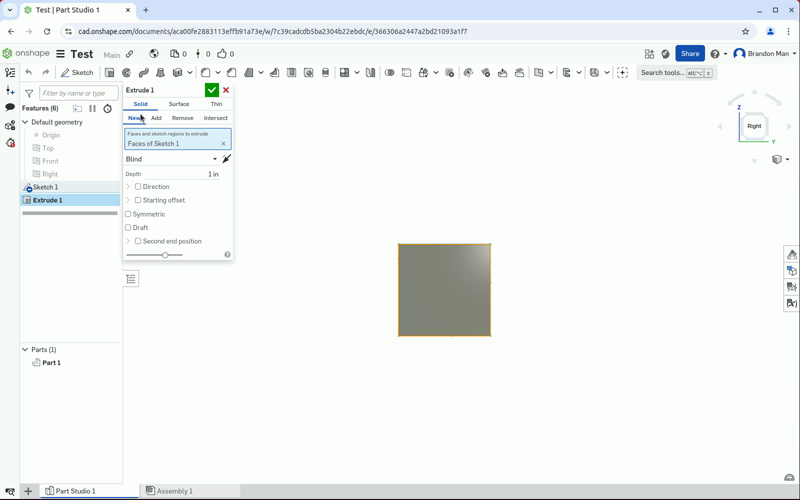
mouse_move(137, 120)
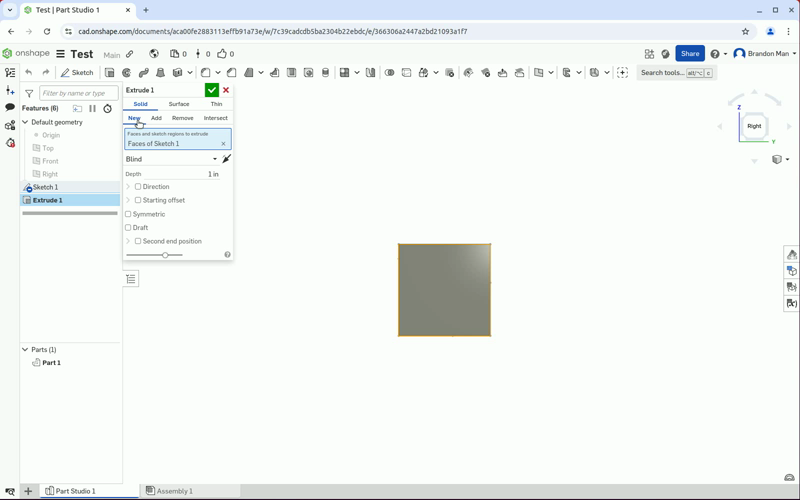
click(137, 120)
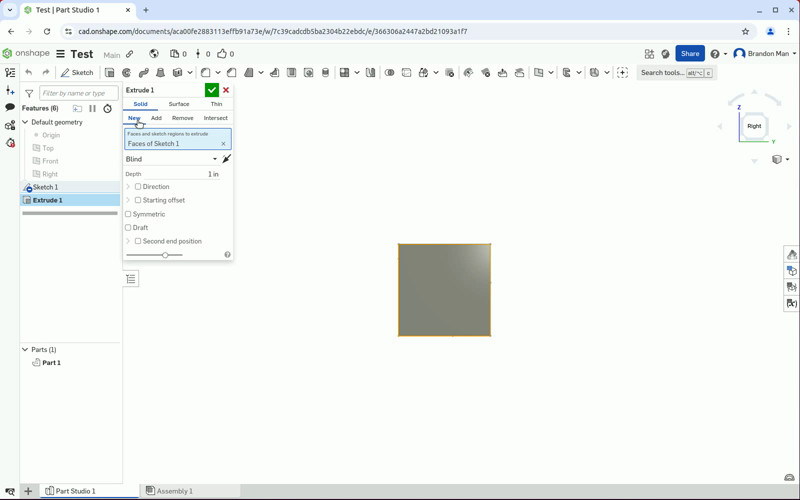
key(tab, 4)
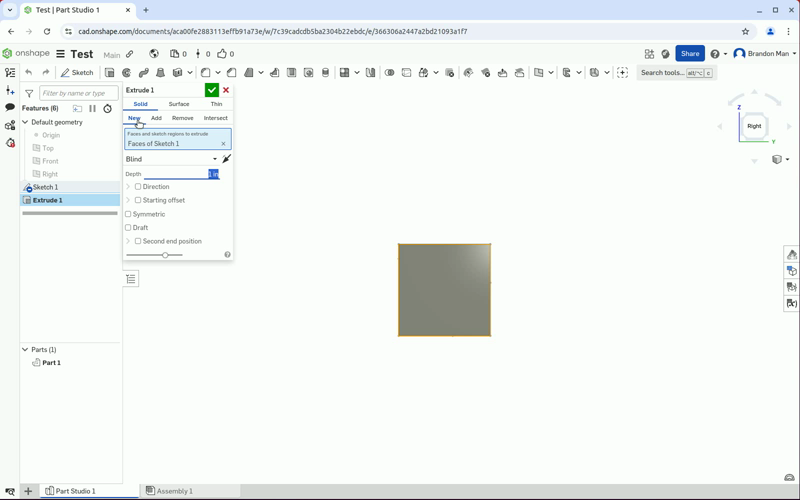
text(6.258)
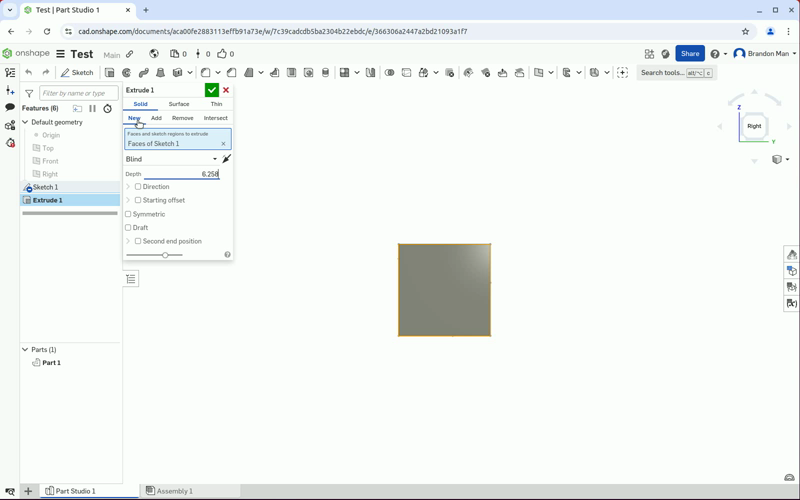
key(enter)
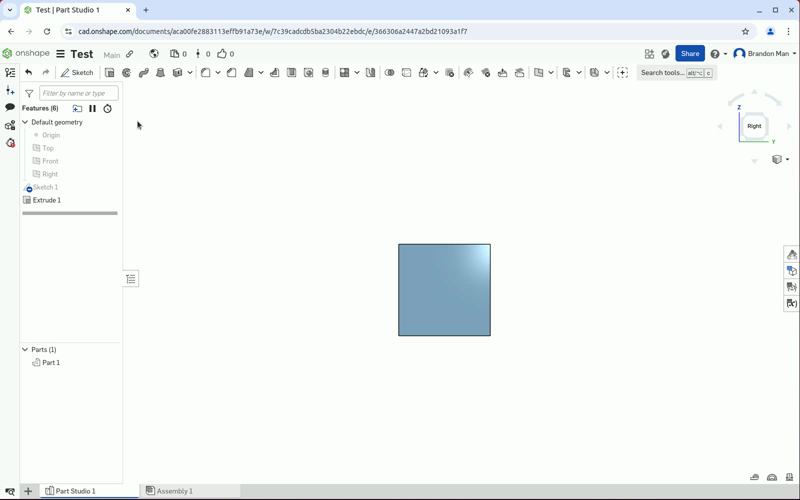
key(shift+h)
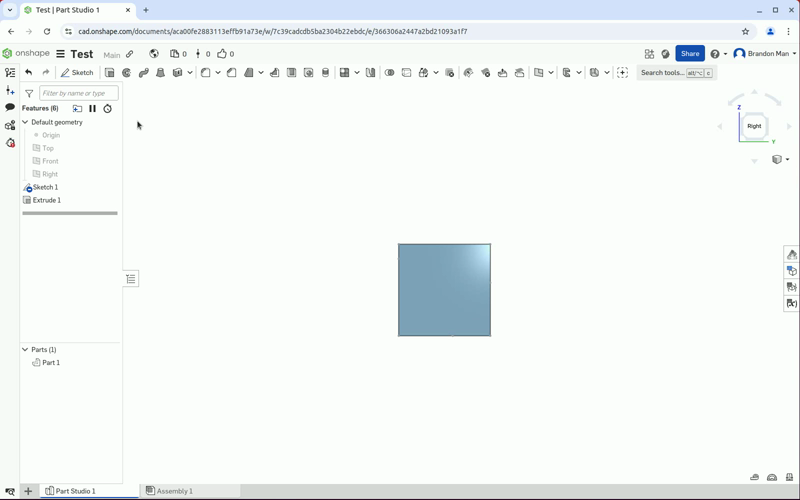
key(shift+h)
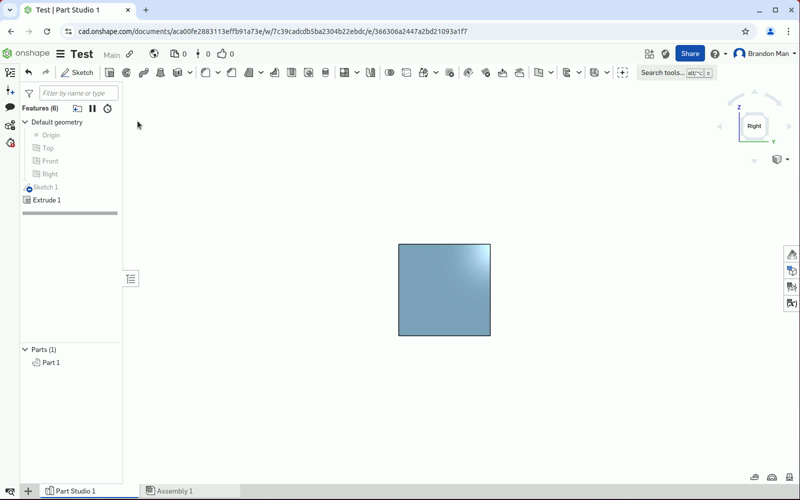
mouse_move(73, 189)
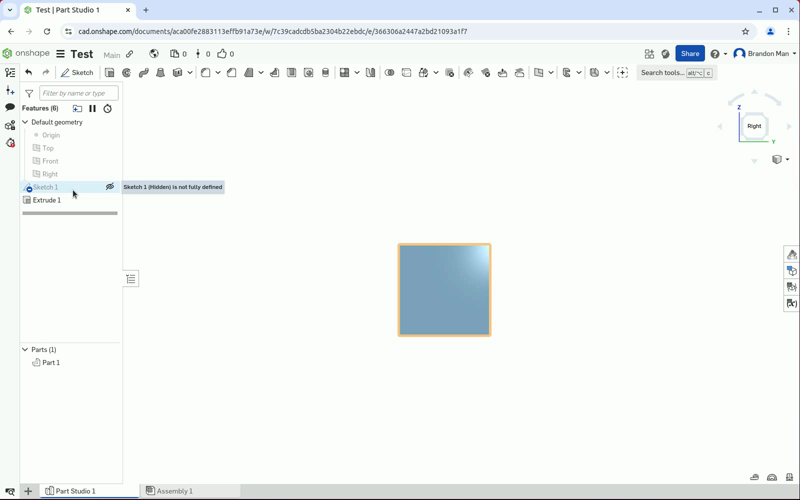
click(73, 189)
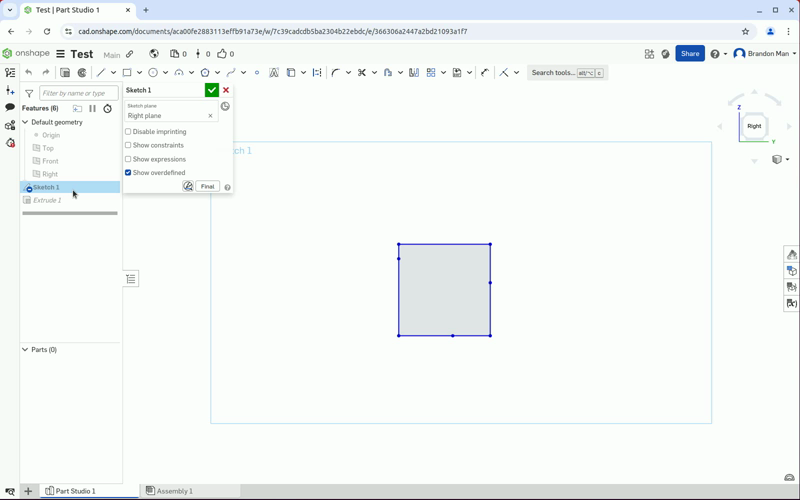
mouse_move(229, 92)
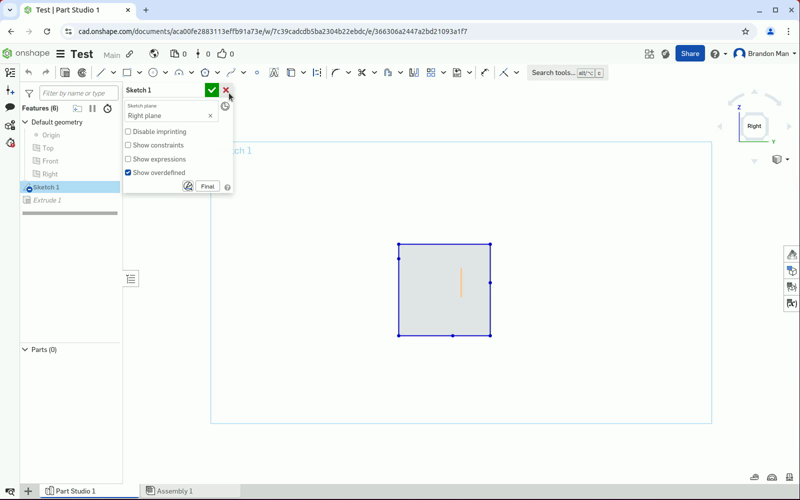
click(229, 92)
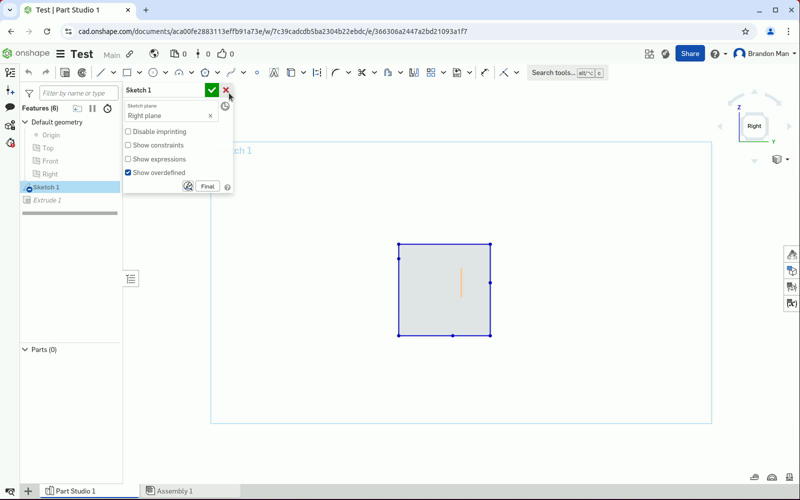
key(shift+s)
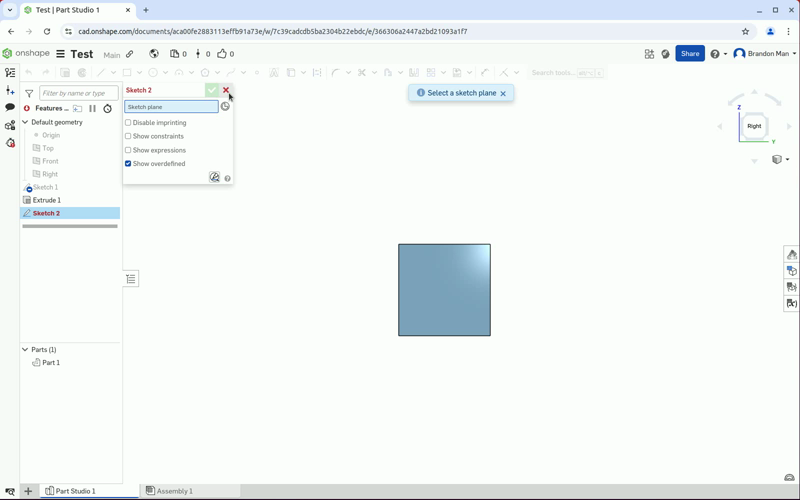
mouse_move(73, 176)
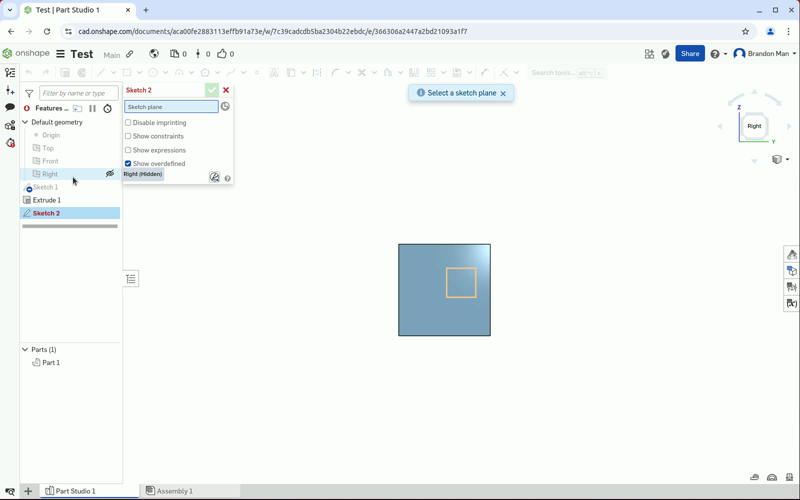
click(73, 176)
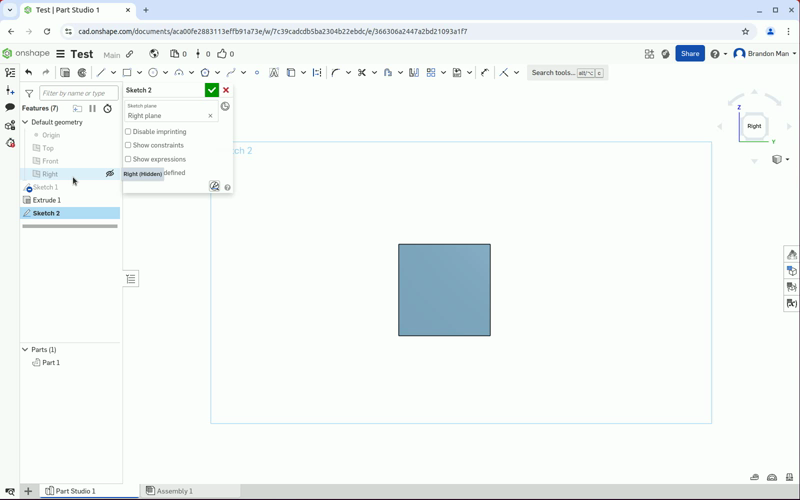
mouse_move(73, 352)
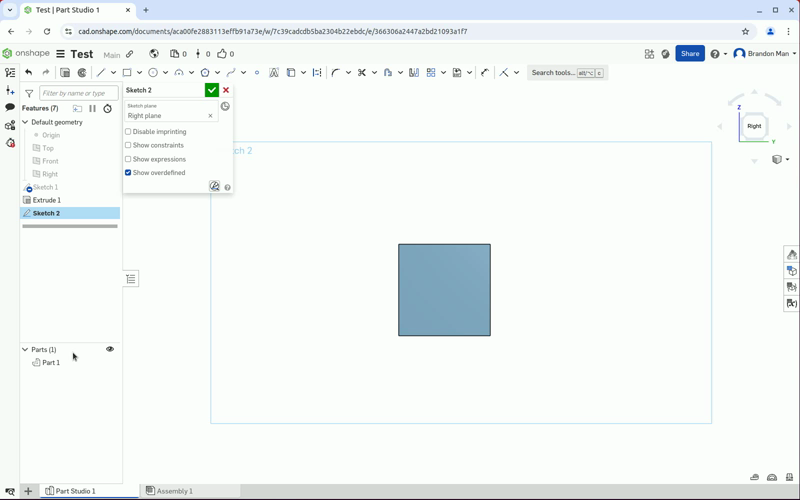
key(y)
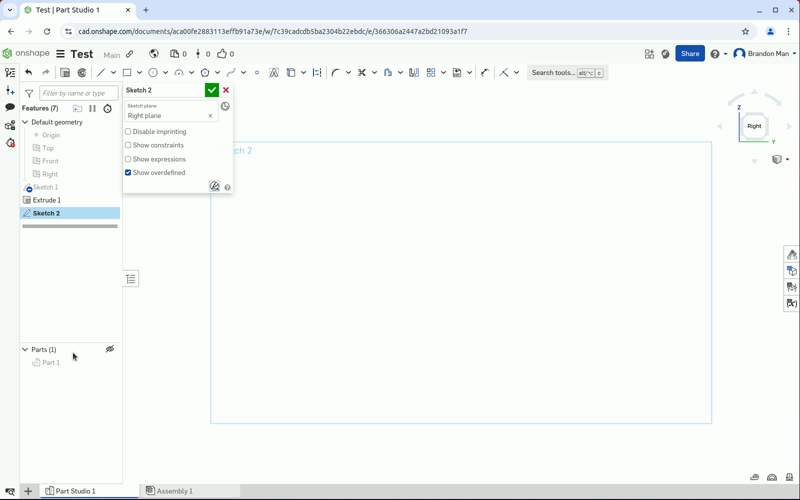
key(l)
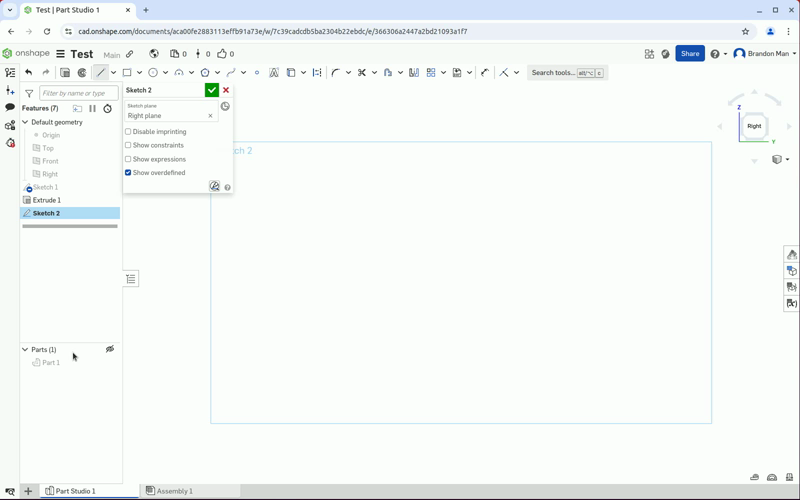
key_down(shift)
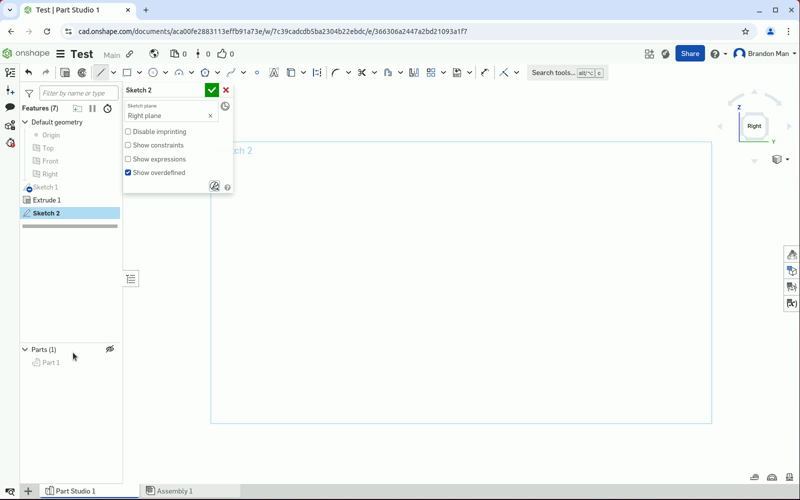
mouse_move(348, 305)
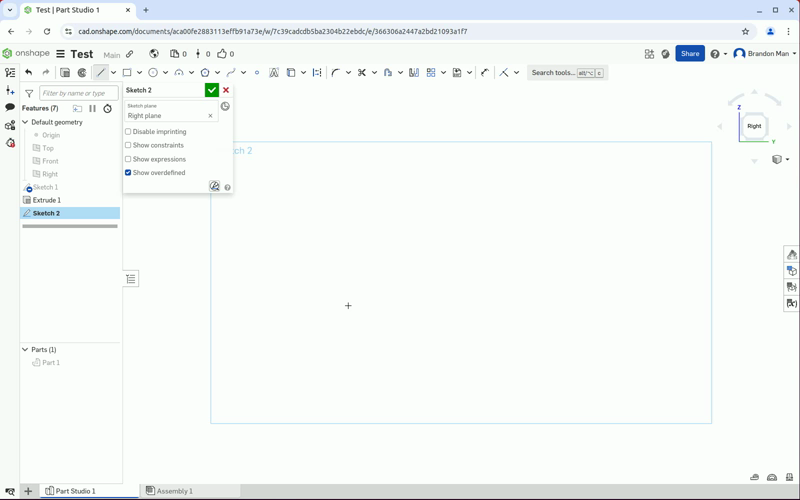
click(348, 305)
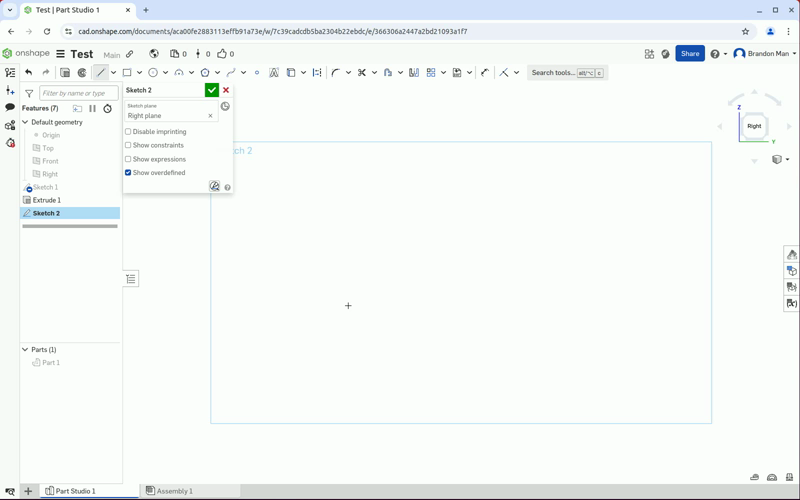
key_up(shift)
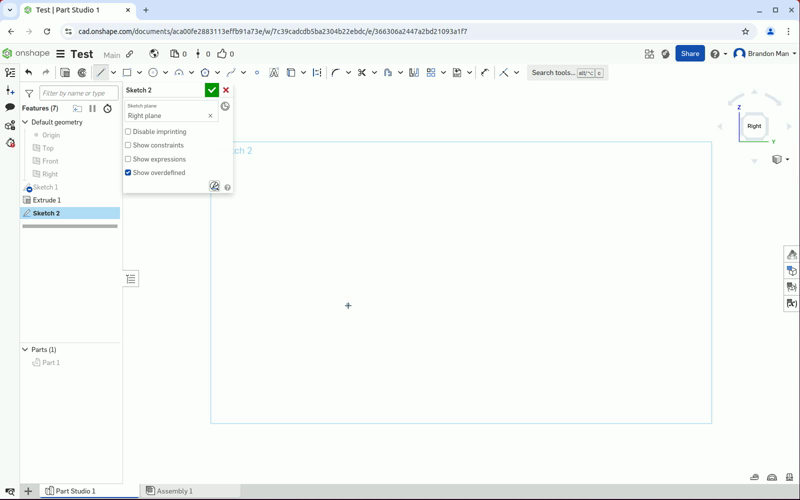
key_down(shift)
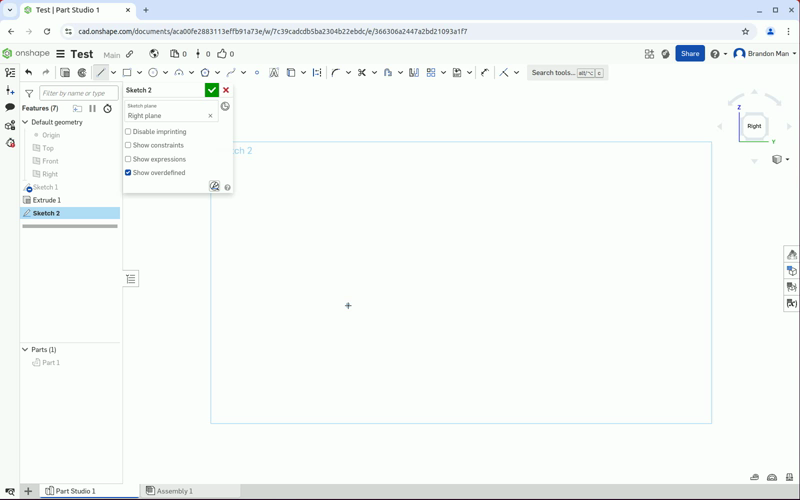
mouse_move(378, 305)
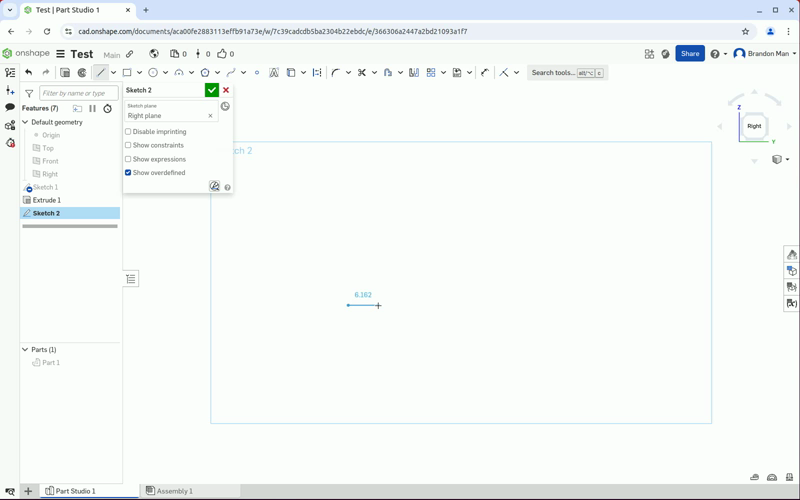
mouse_move(371, 358)
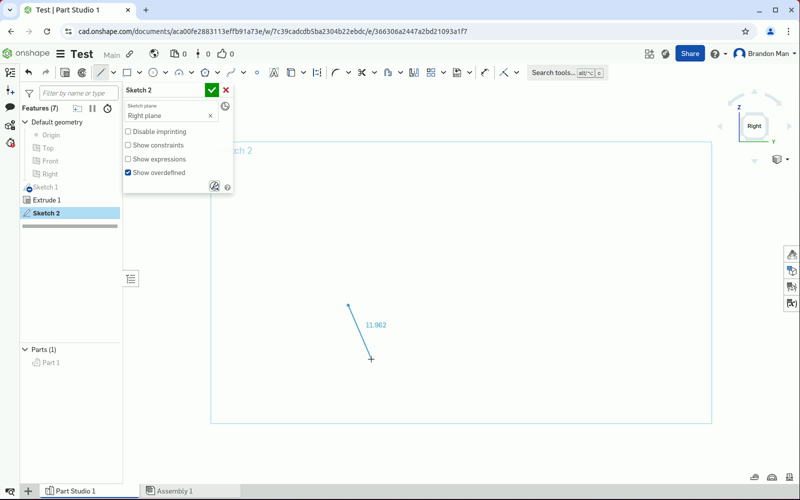
click(371, 358)
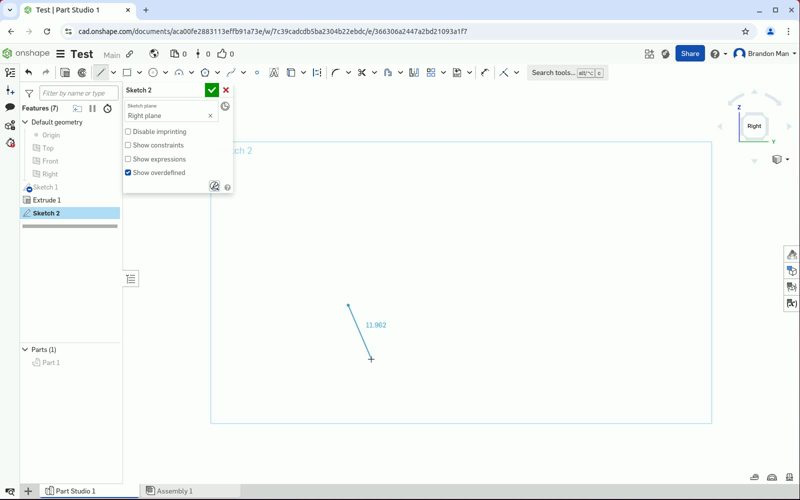
key_up(shift)
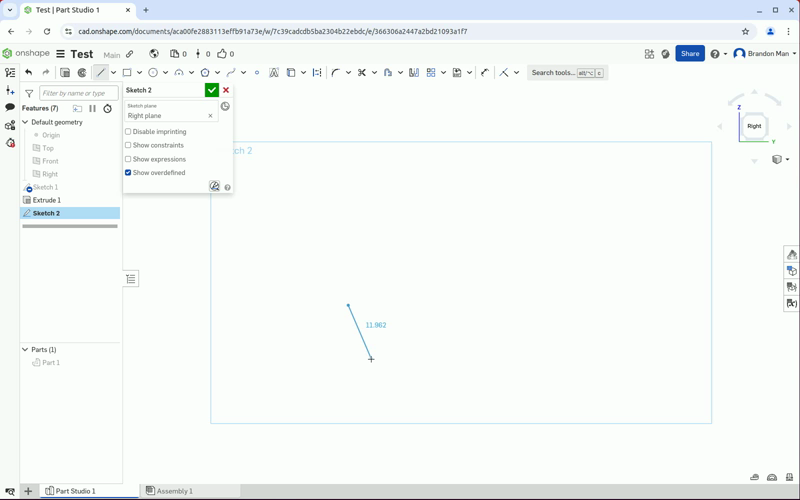
key_down(shift)
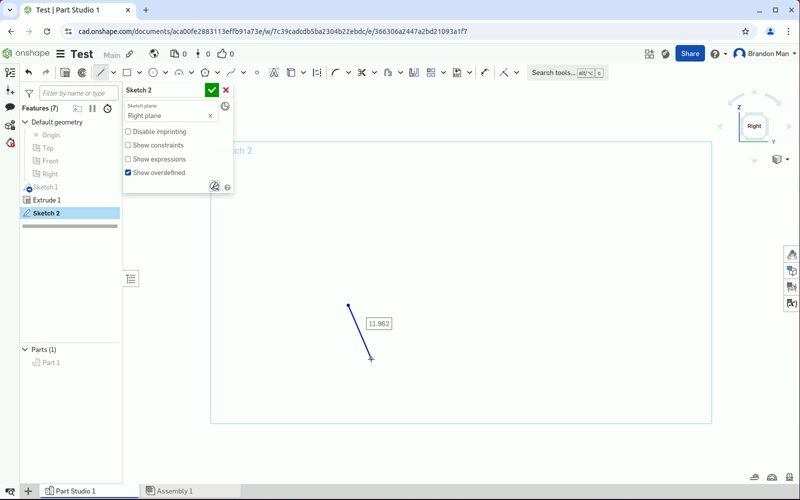
mouse_move(401, 358)
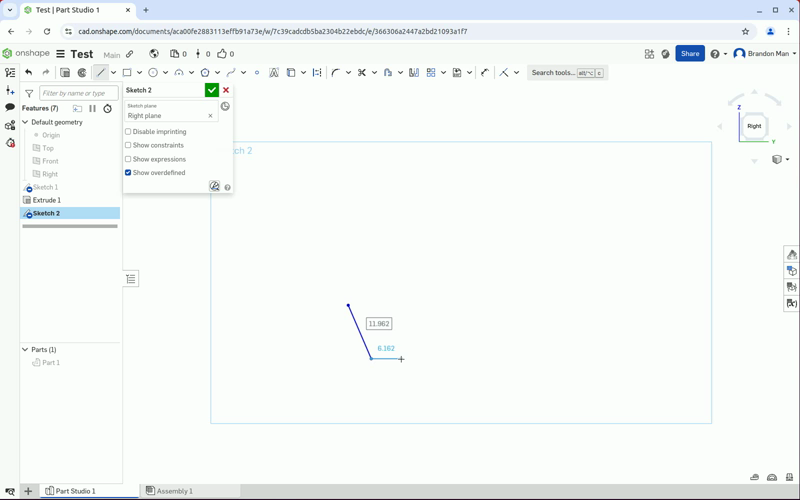
mouse_move(430, 365)
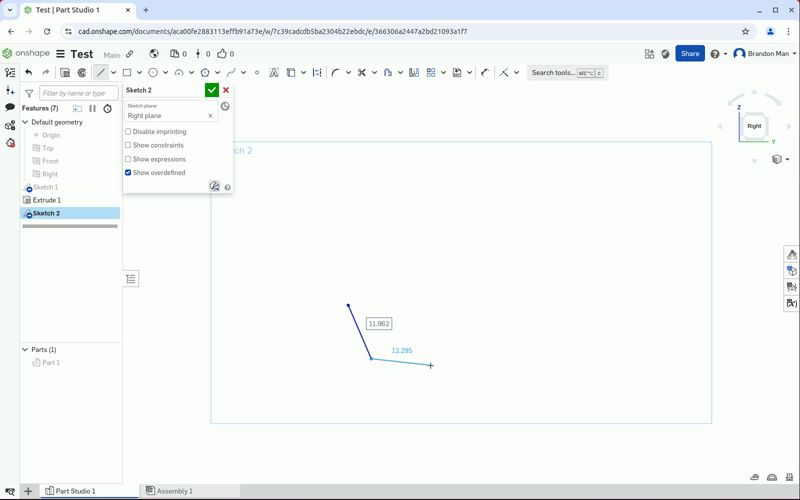
click(430, 365)
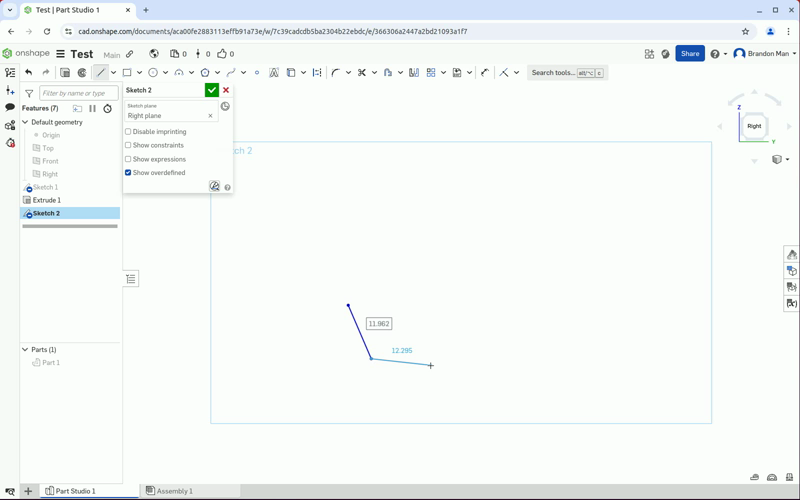
key_up(shift)
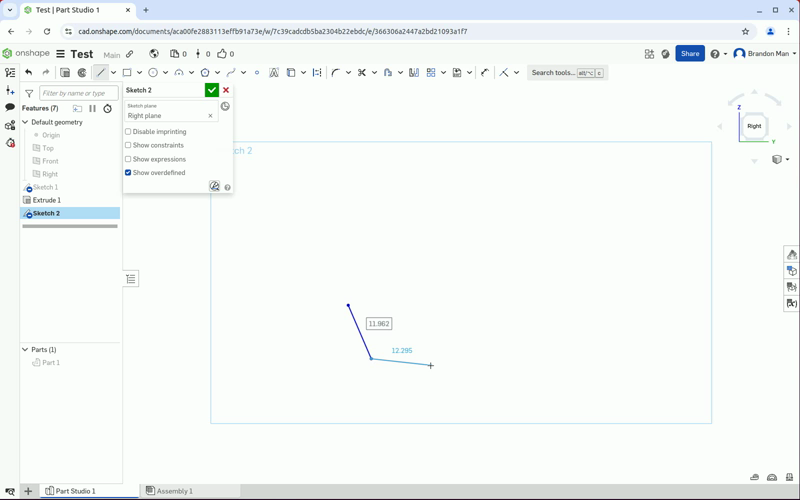
key_down(shift)
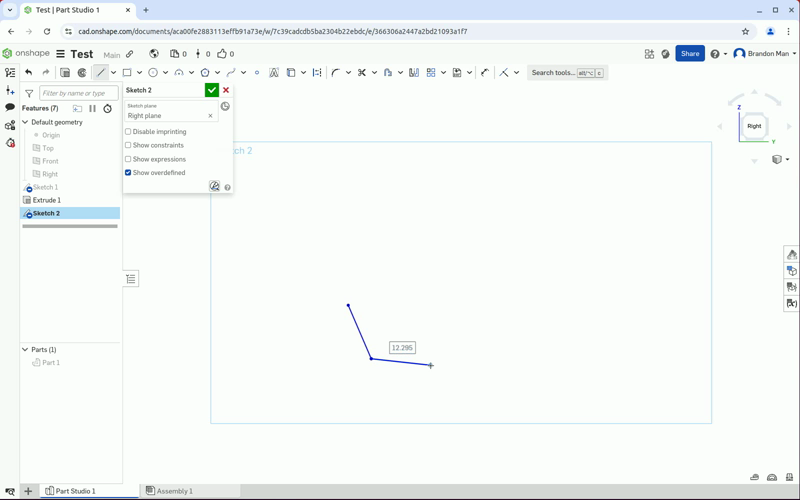
mouse_move(460, 365)
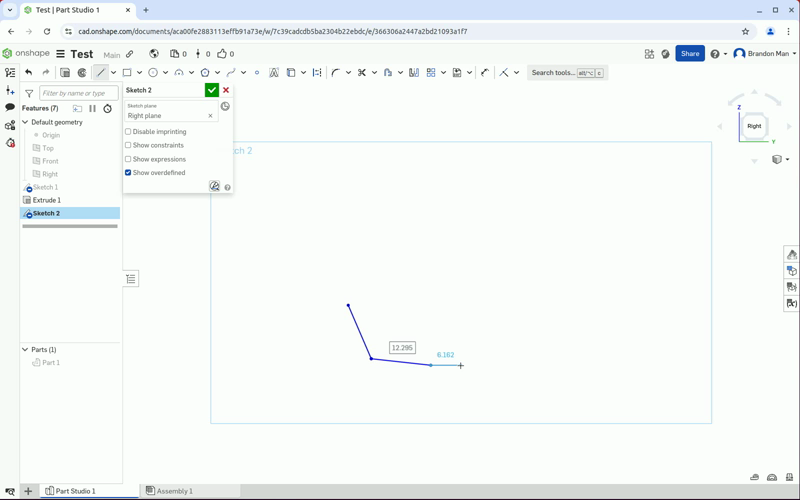
mouse_move(452, 336)
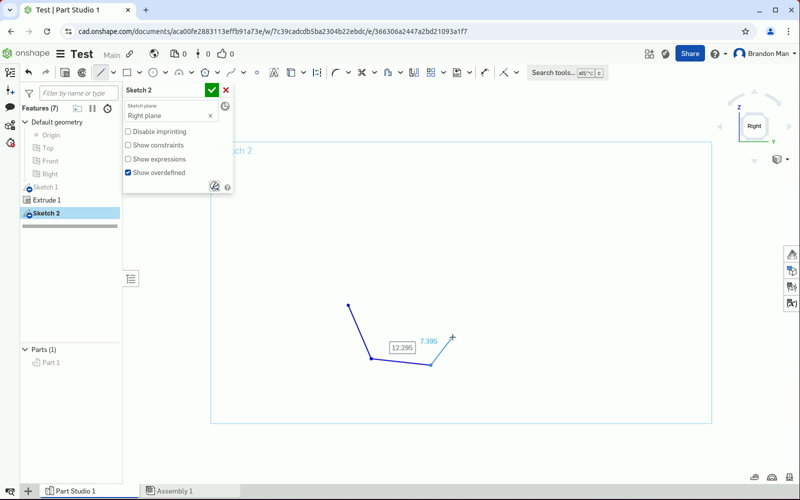
click(452, 336)
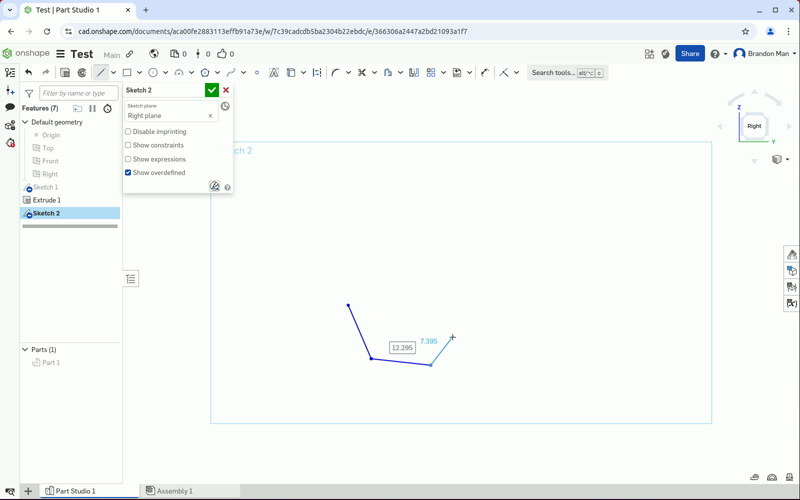
key_up(shift)
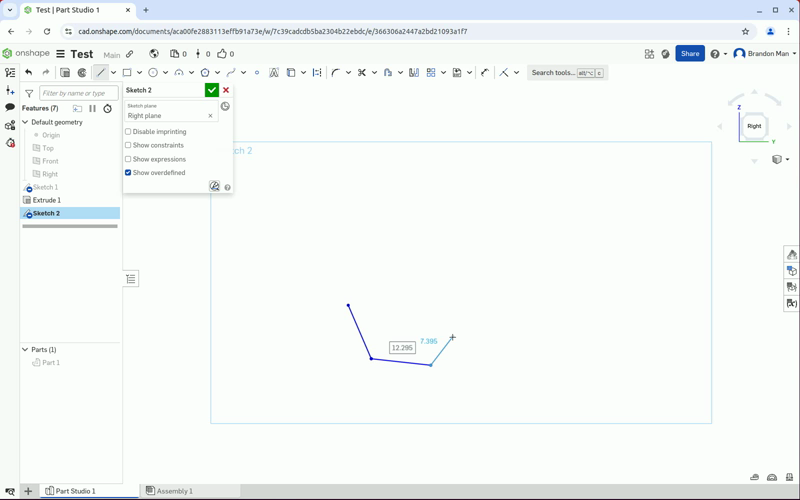
key_down(shift)
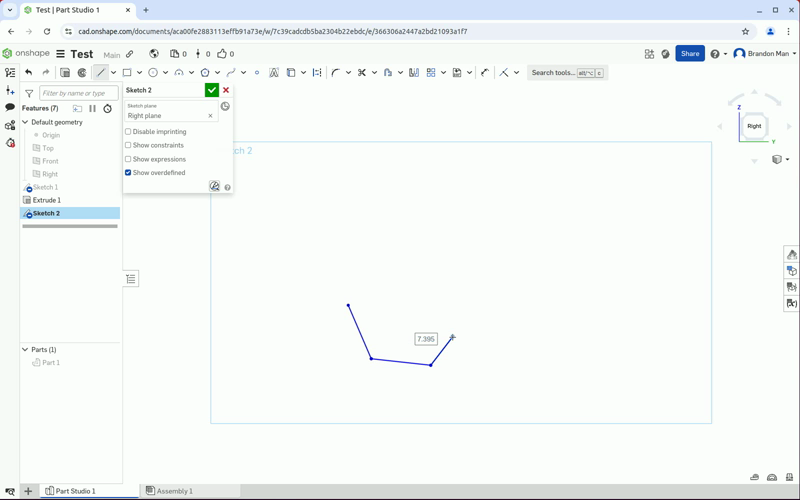
mouse_move(482, 336)
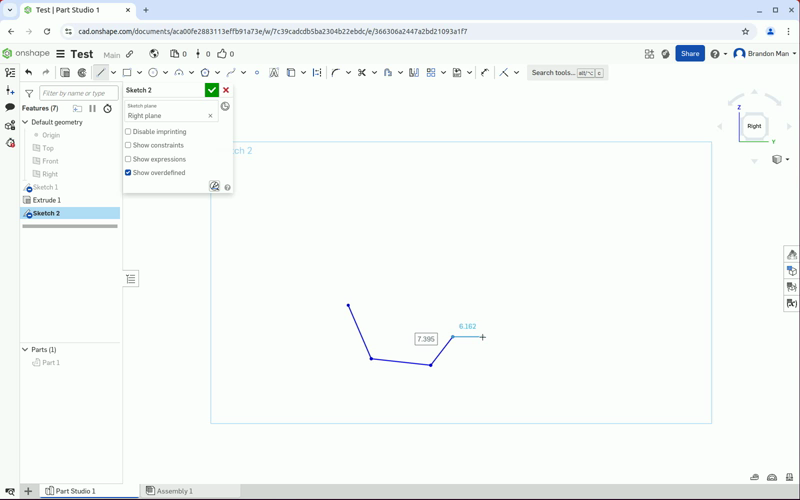
mouse_move(398, 336)
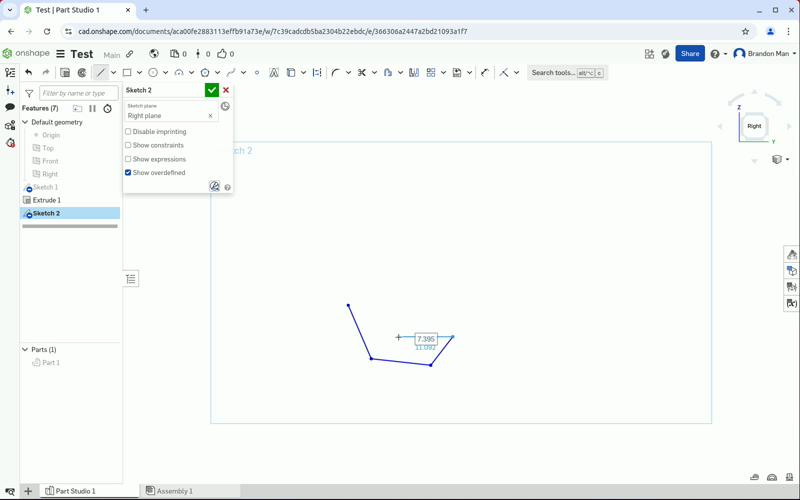
click(398, 336)
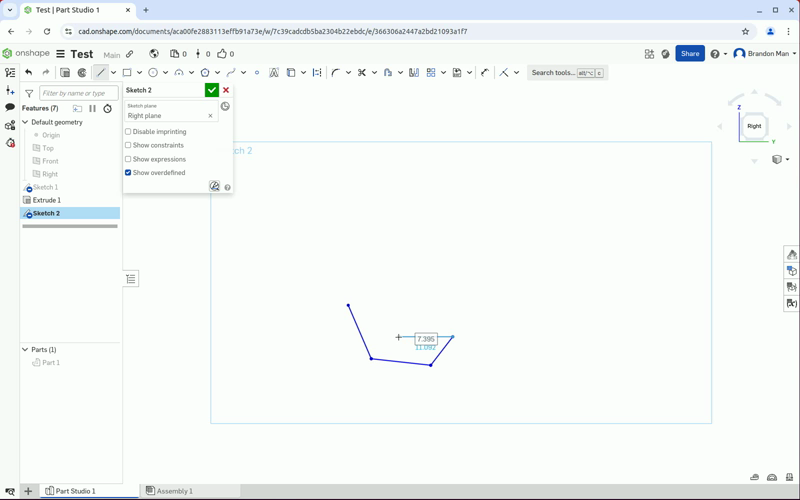
key_up(shift)
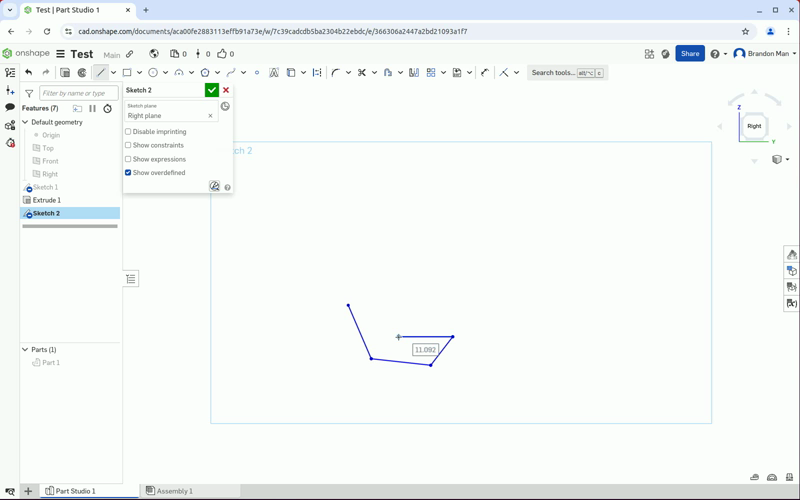
key_down(shift)
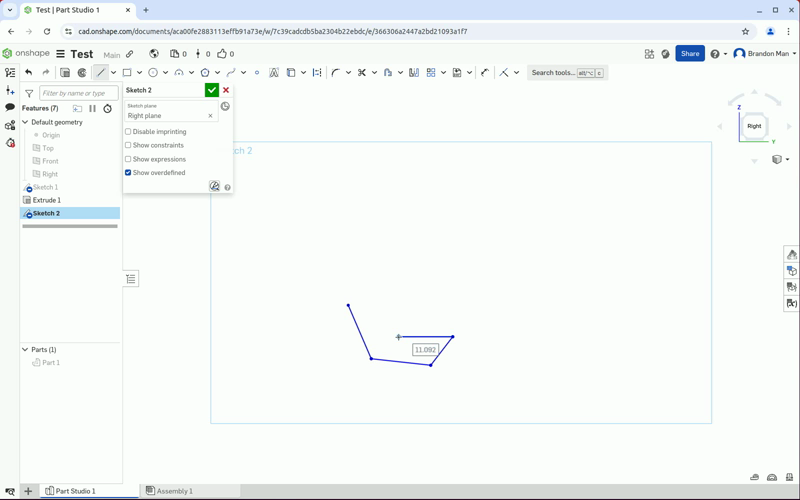
mouse_move(398, 258)
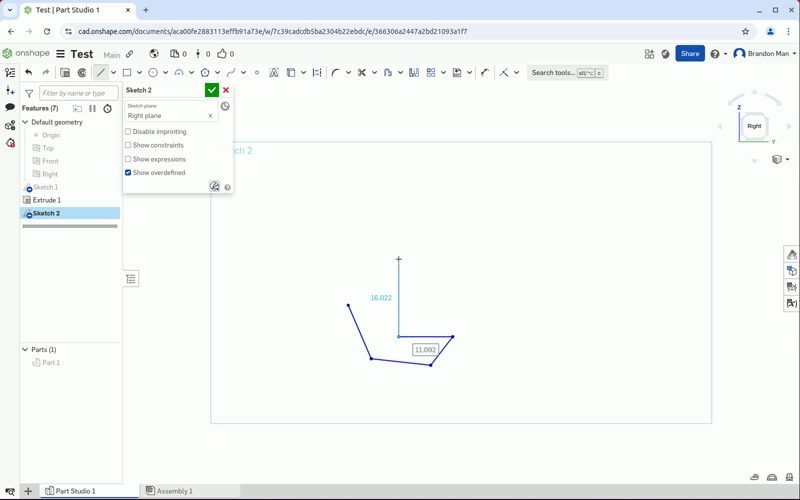
click(398, 258)
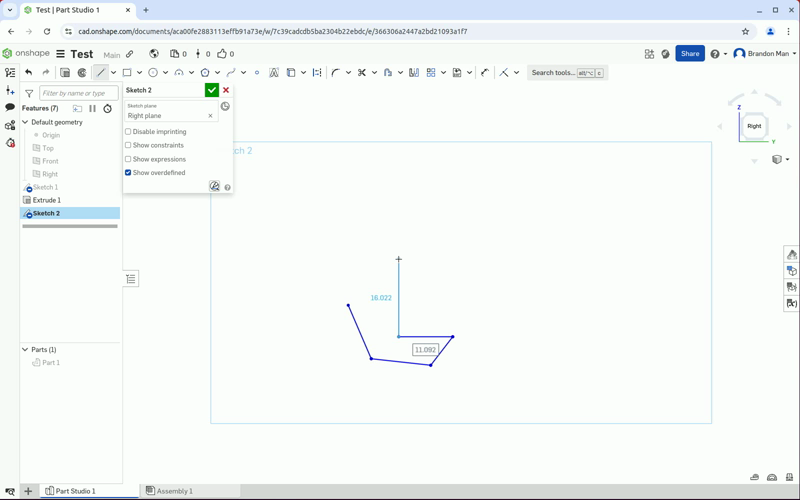
key_up(shift)
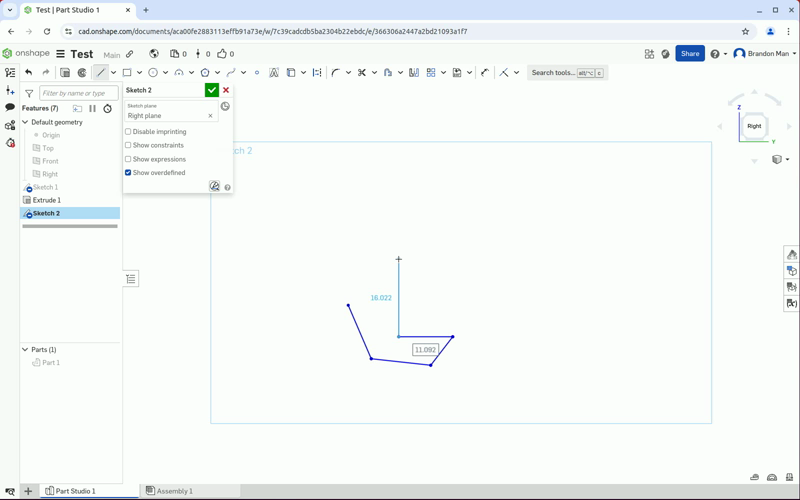
key_down(shift)
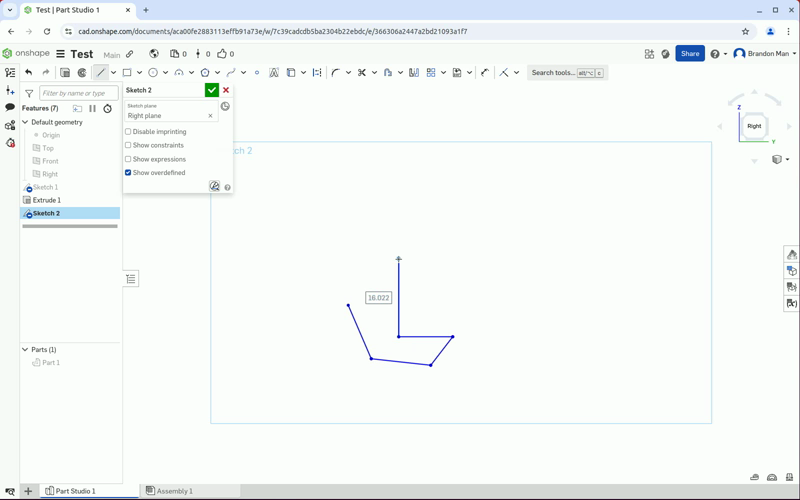
mouse_move(428, 258)
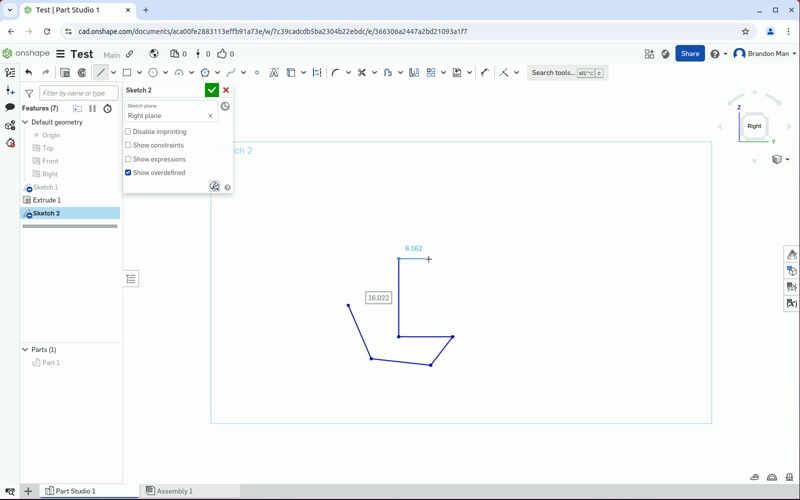
mouse_move(383, 258)
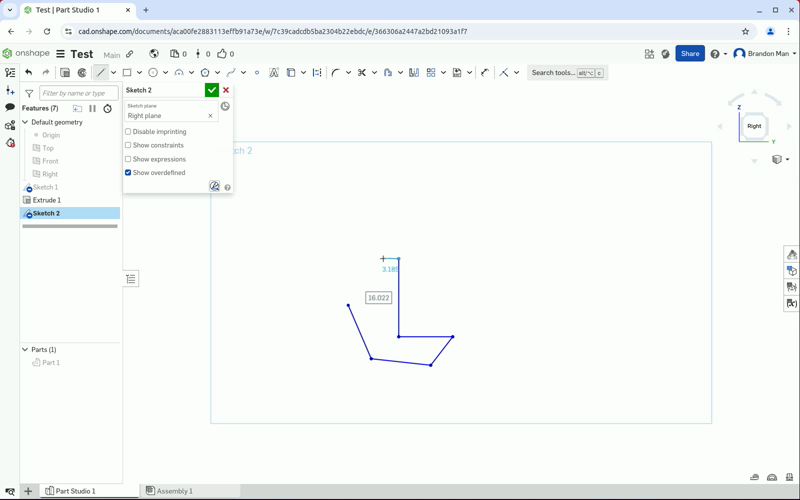
click(383, 258)
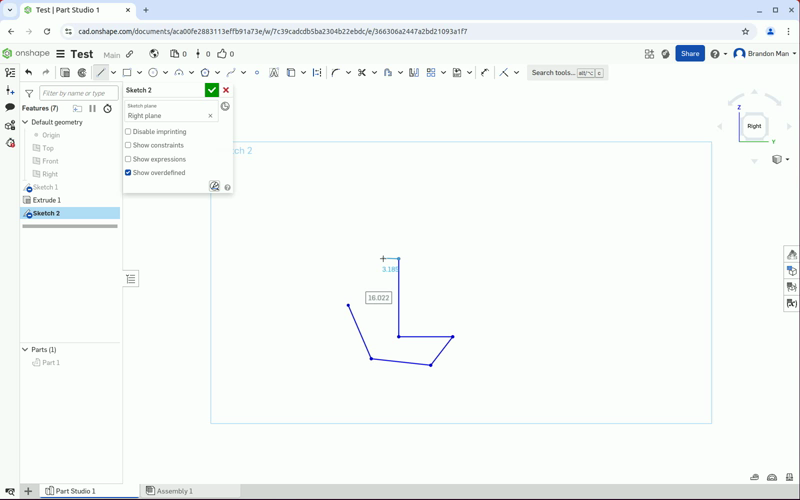
key_up(shift)
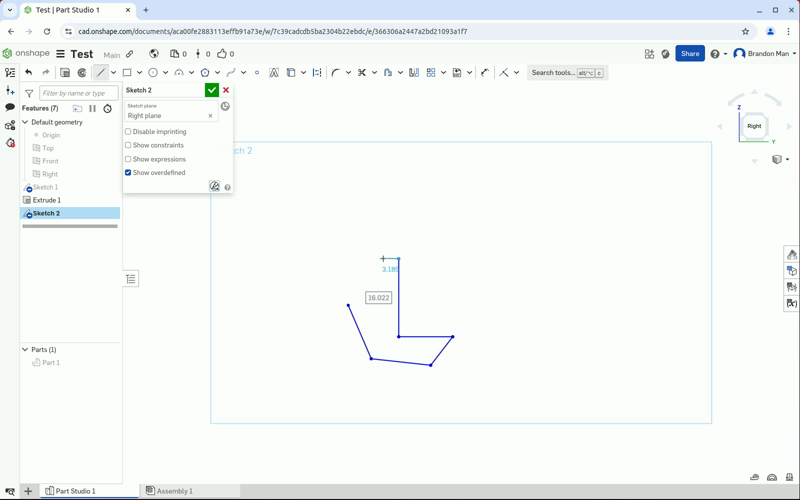
mouse_move(413, 258)
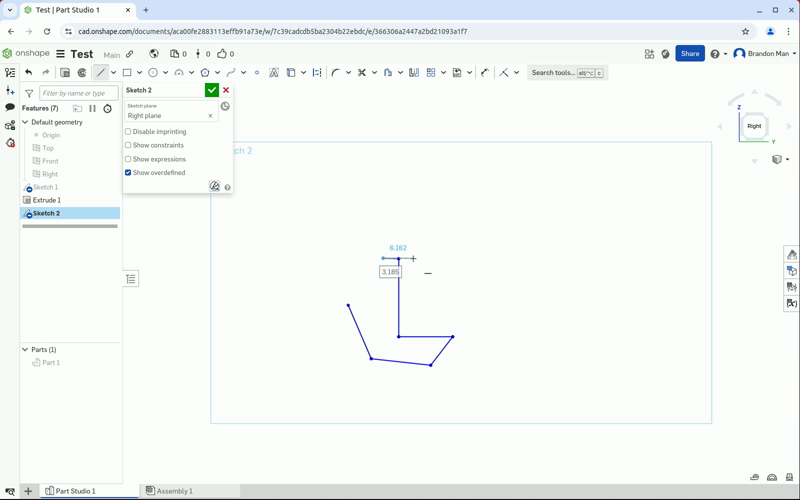
key_down(shift)
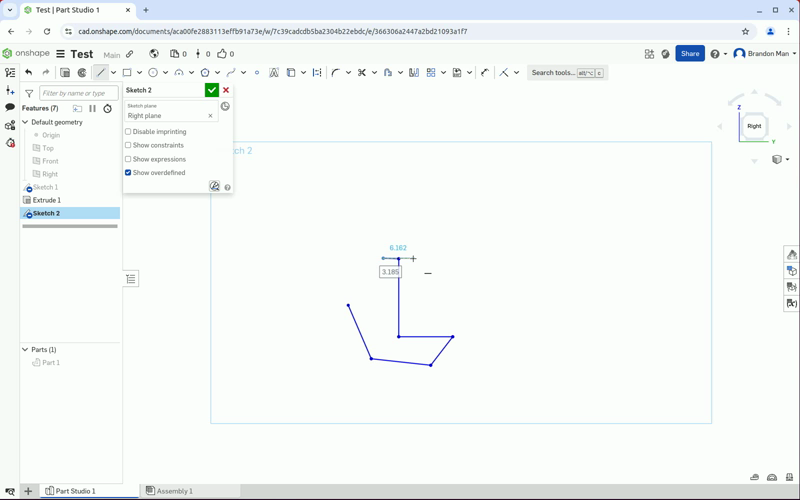
mouse_move(348, 305)
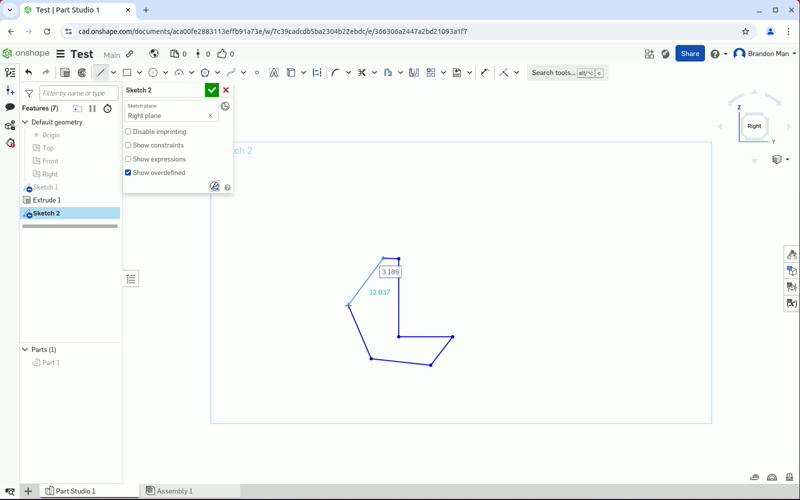
key_up(shift)
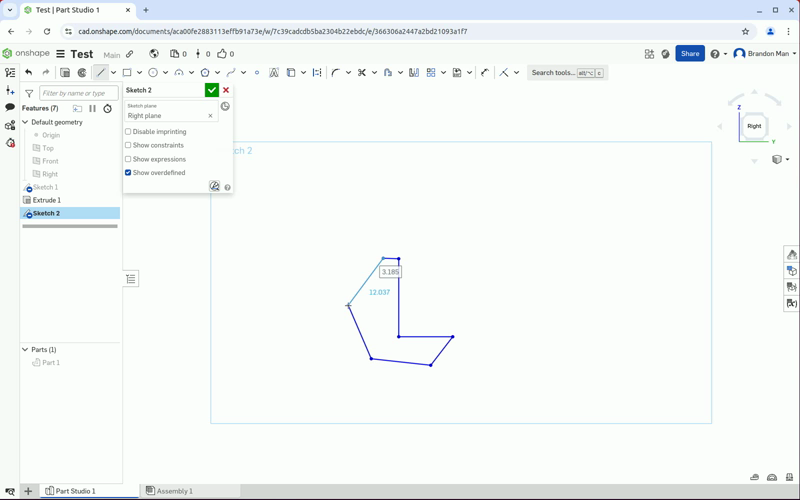
click(348, 305)
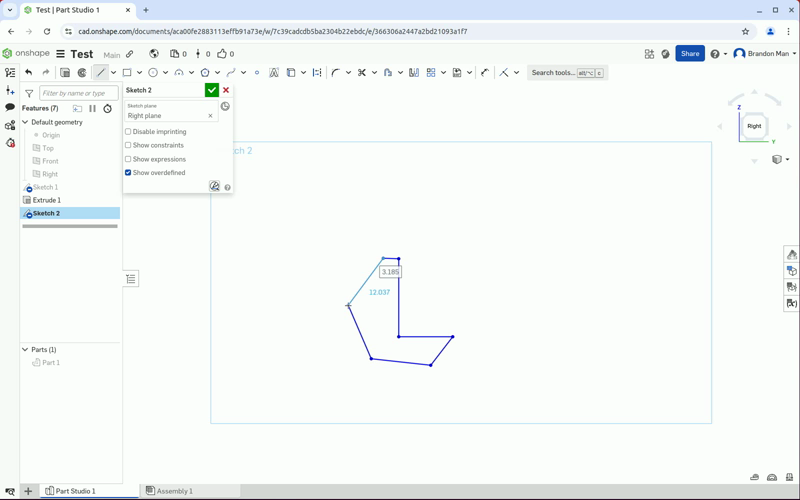
key(esc)
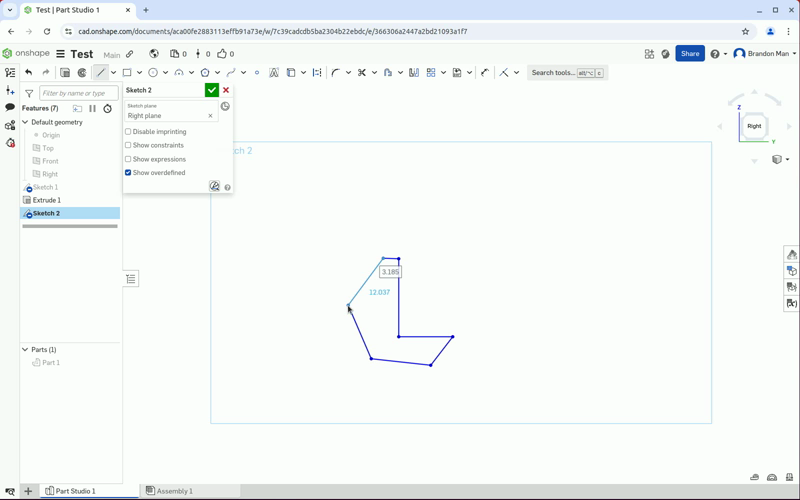
mouse_move(377, 321)
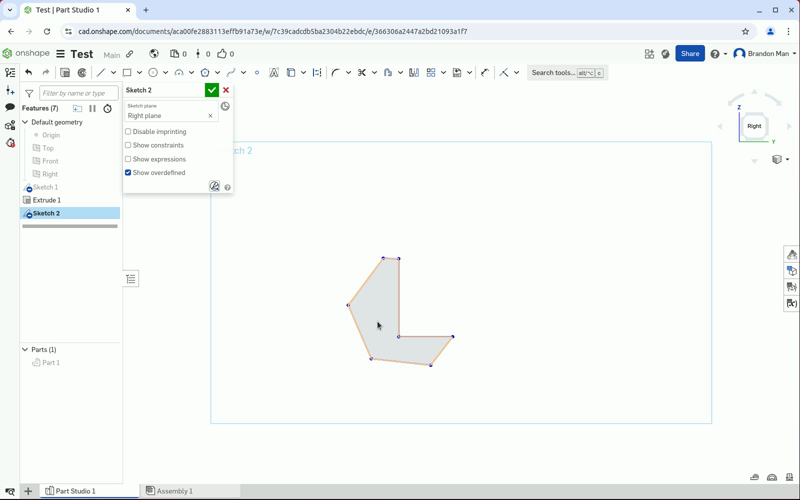
click(377, 321)
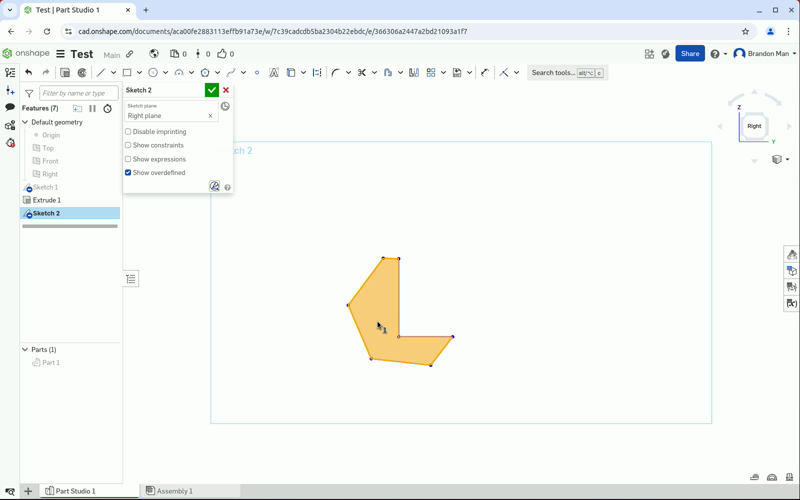
mouse_move(73, 352)
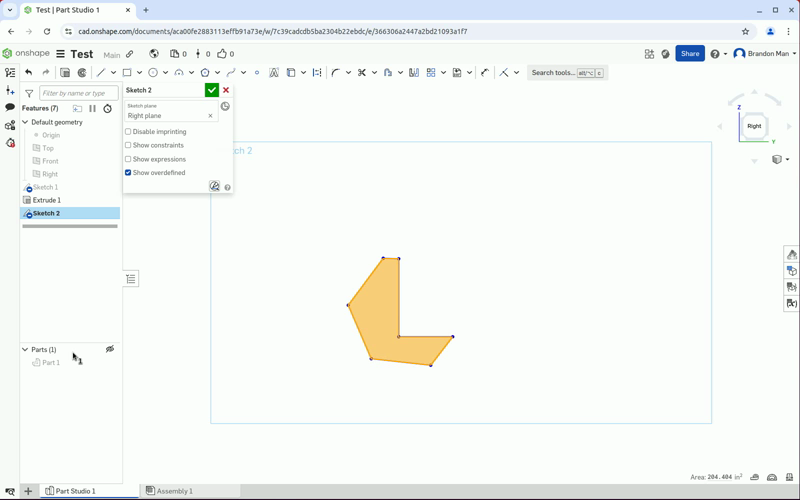
key(shift+y)
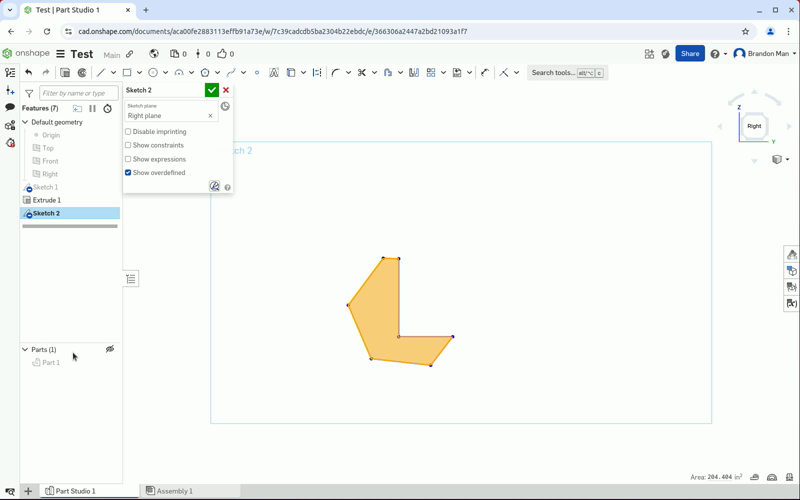
key(shift+e)
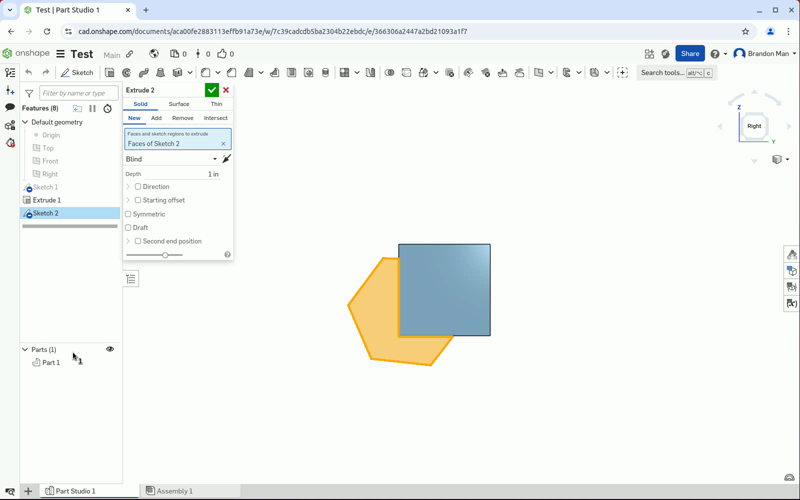
mouse_move(143, 106)
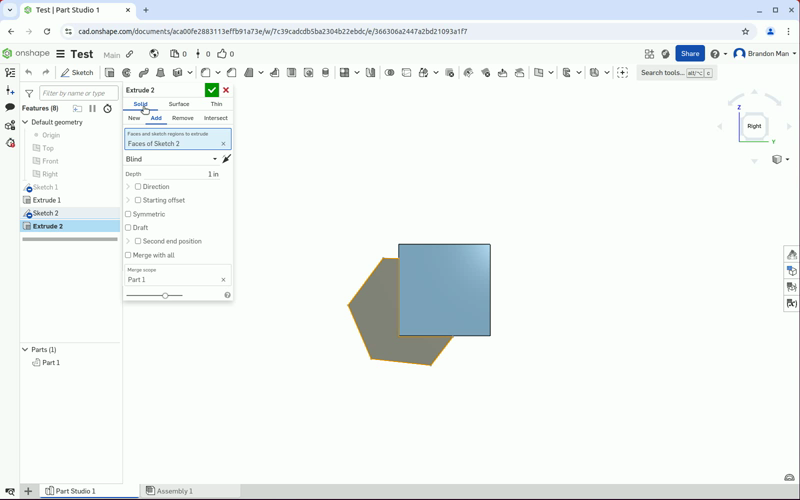
click(143, 106)
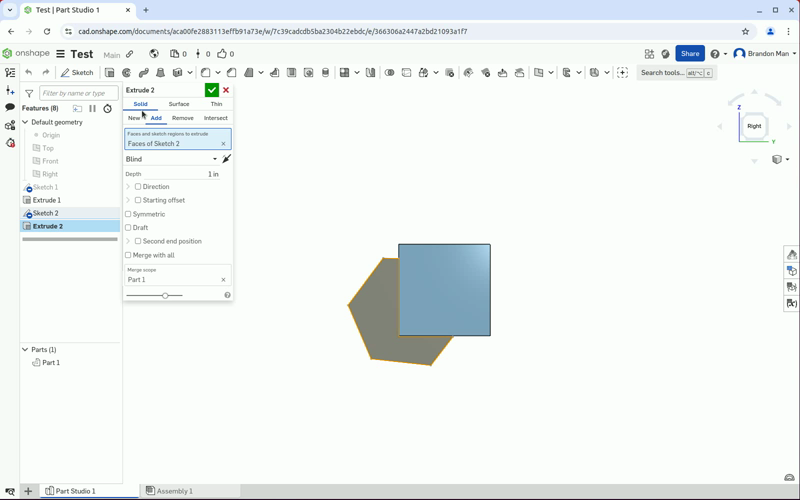
mouse_move(137, 120)
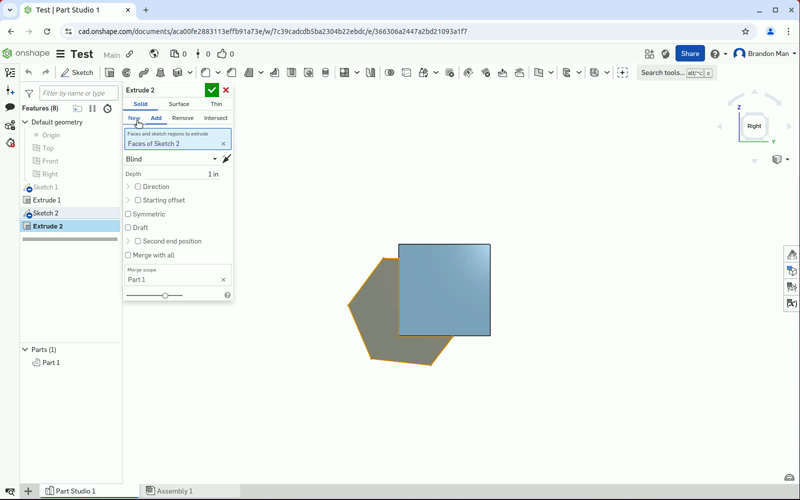
click(137, 120)
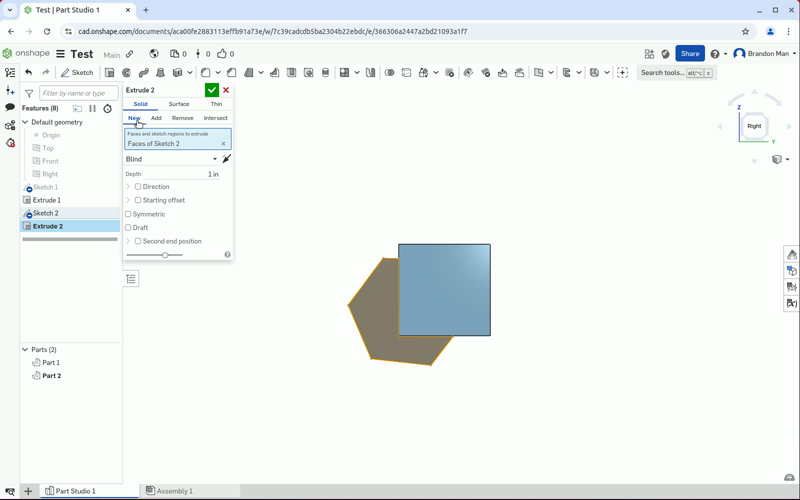
key(tab, 4)
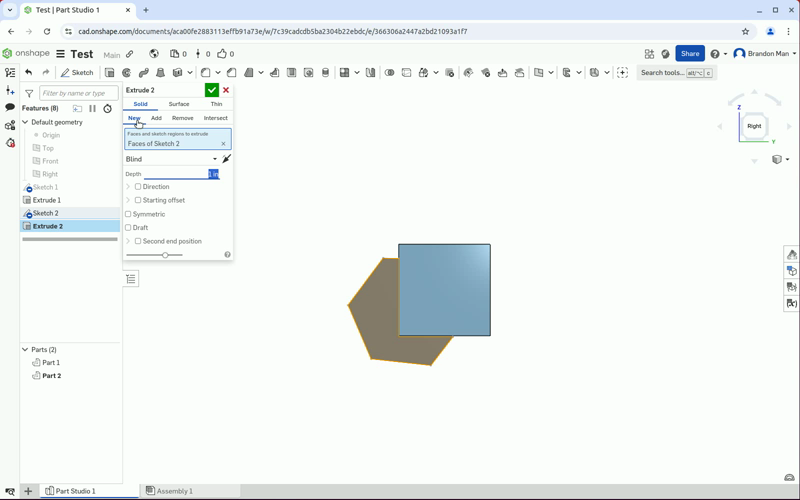
text(9.147)
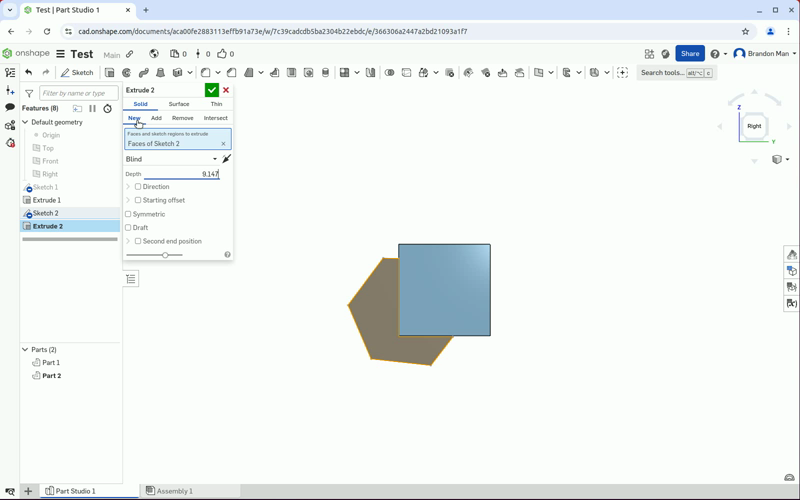
key(enter)
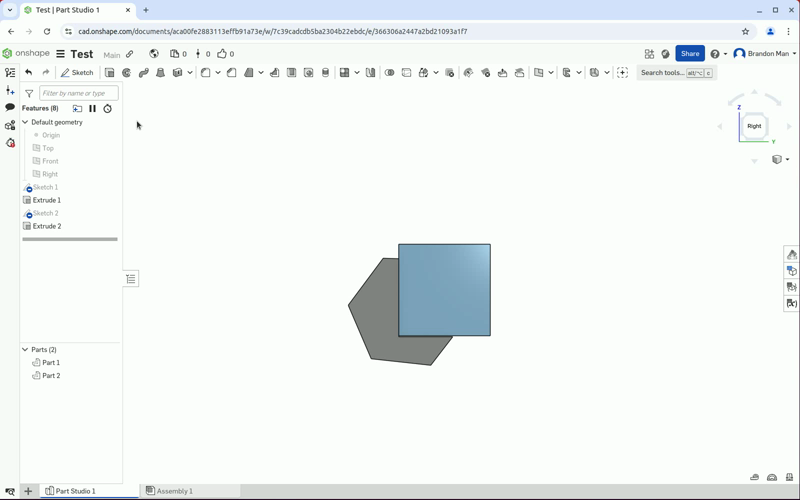
key(shift+h)
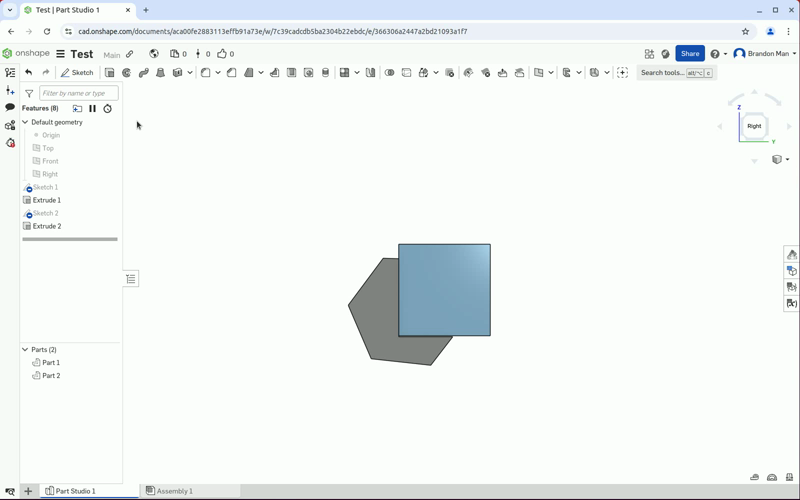
key(shift+h)
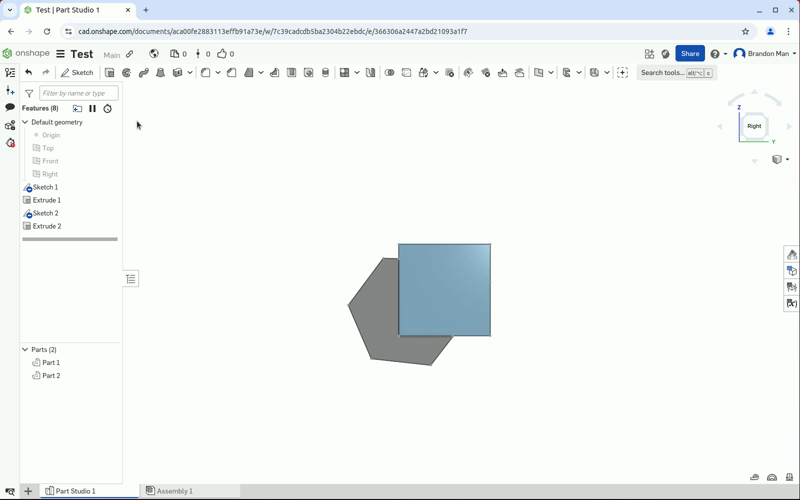
key(shift+7)
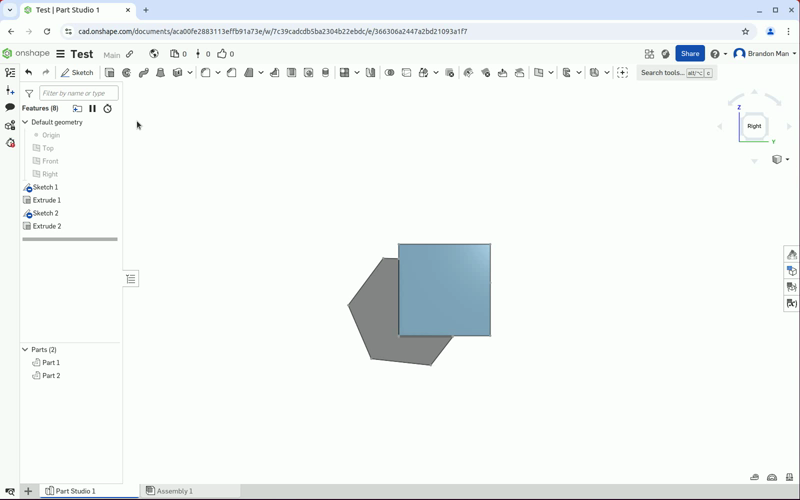
key(right, 2)
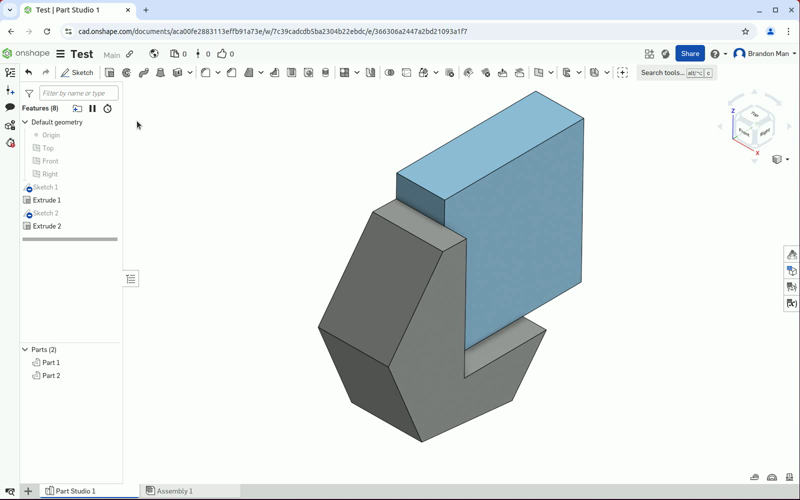
key(down, 2)
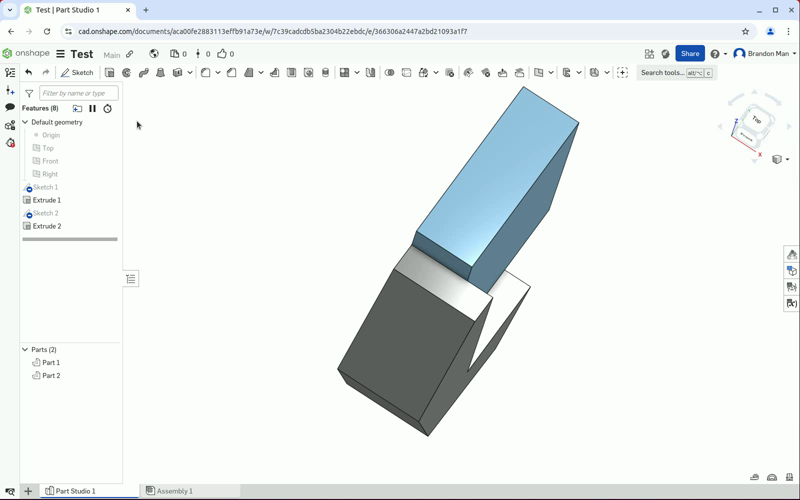
key(up, 2)
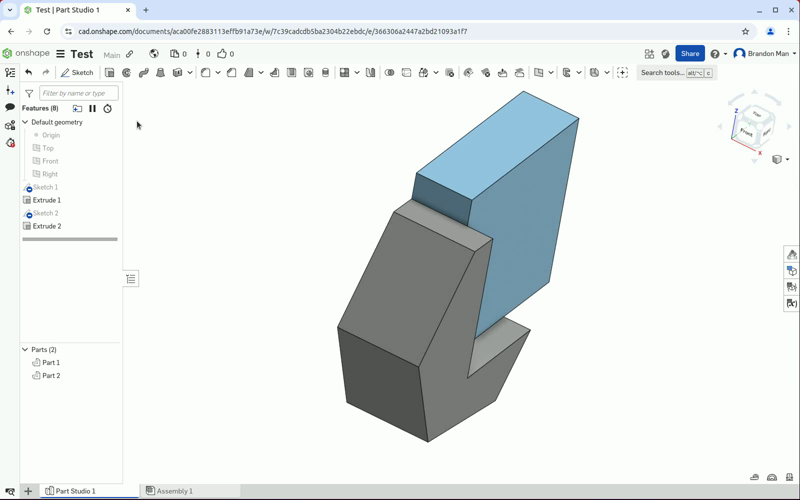
key(left, 2)
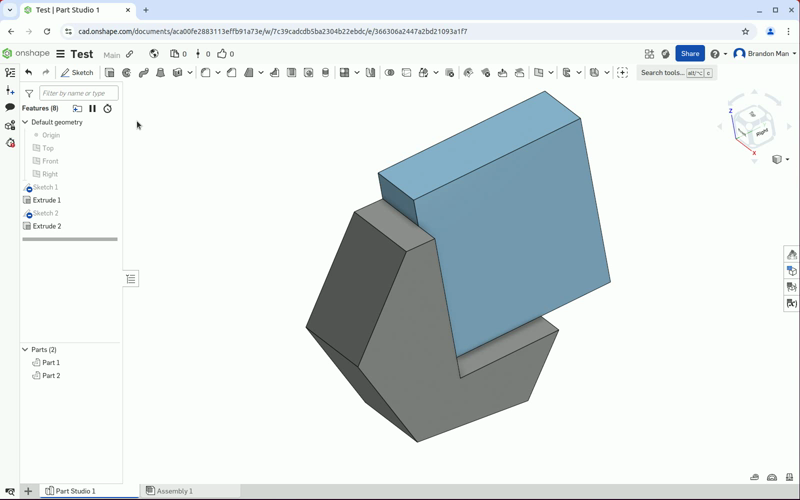
mouse_move(73, 189)
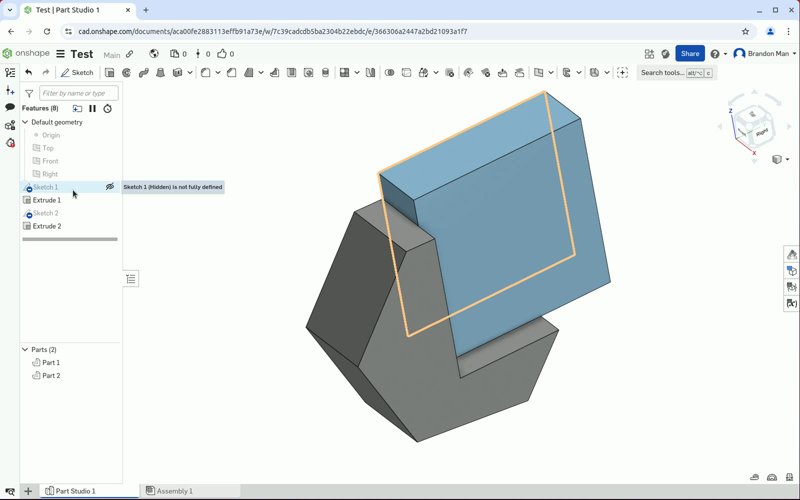
click(73, 189)